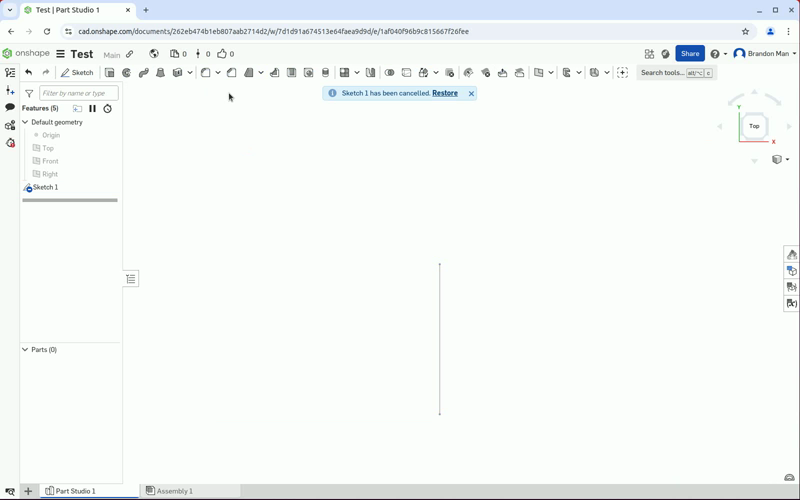
key(shift+h)
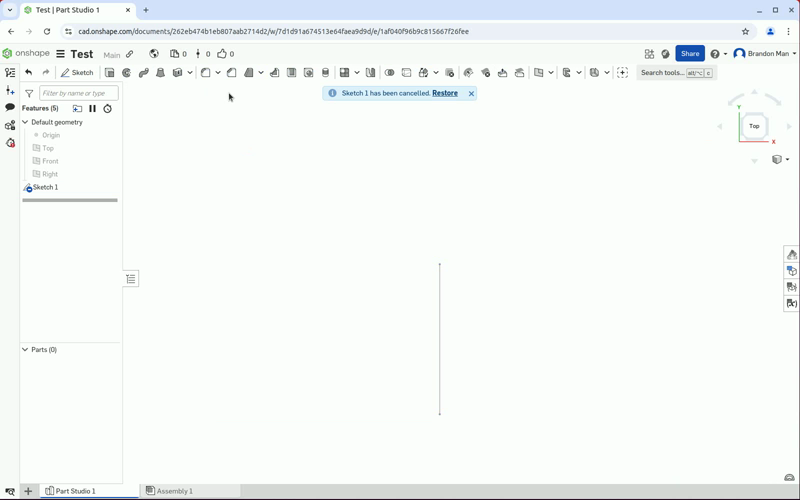
key(shift+s)
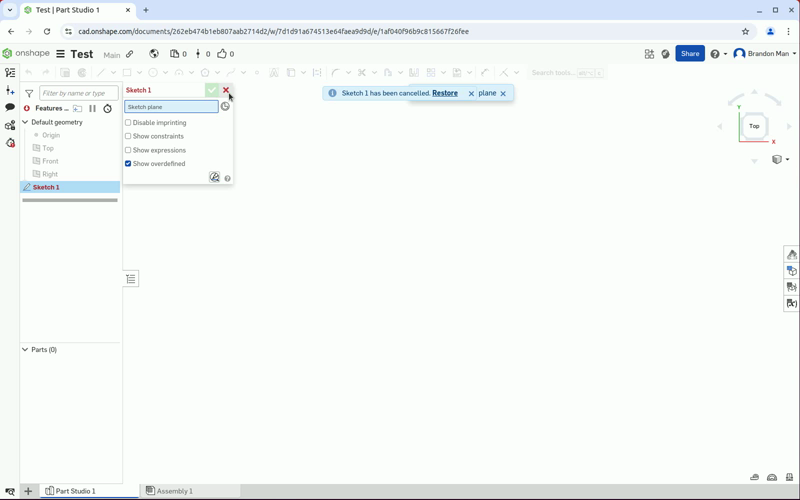
mouse_move(73, 150)
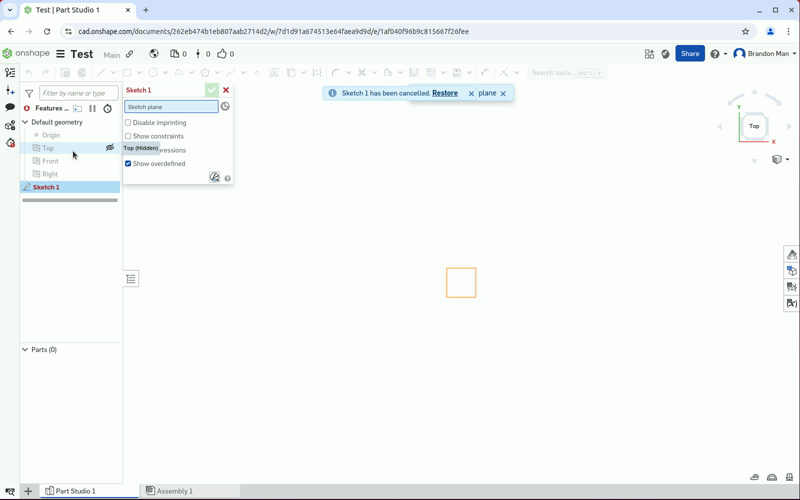
click(73, 150)
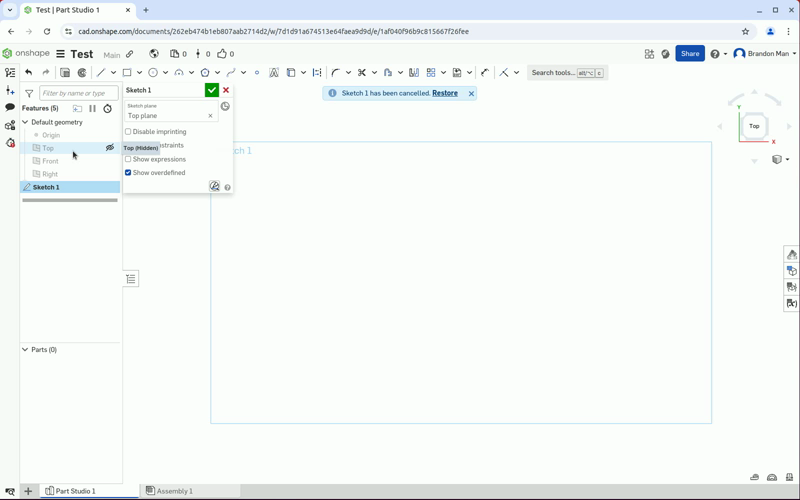
mouse_move(73, 352)
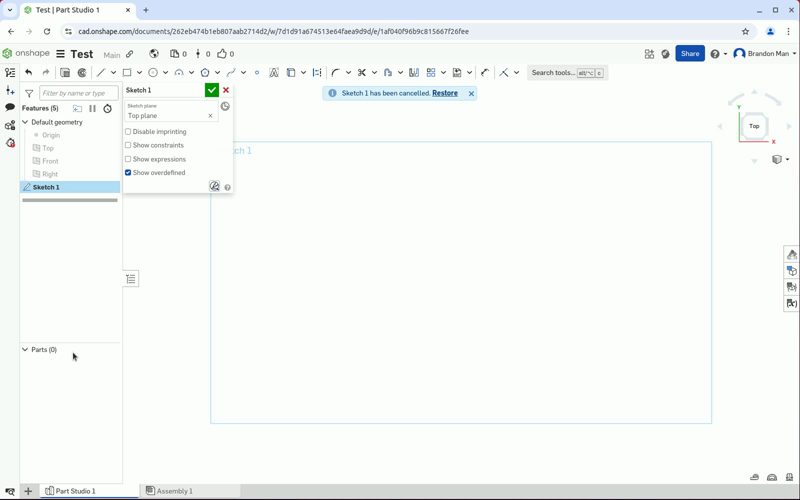
key(y)
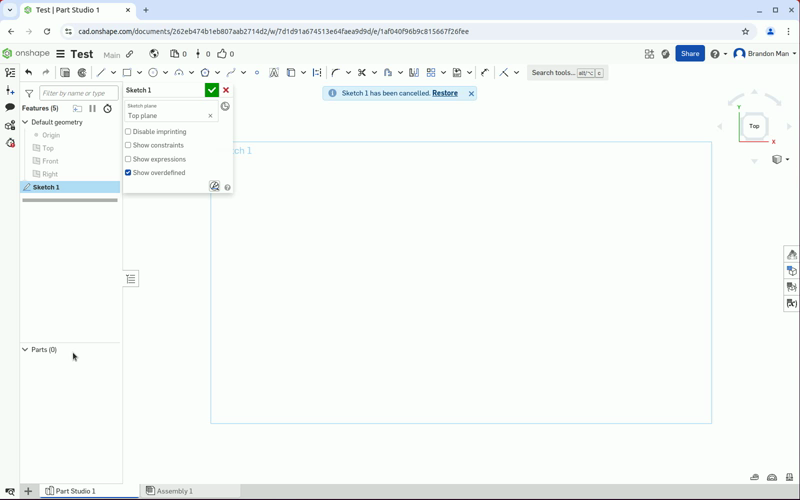
key(l)
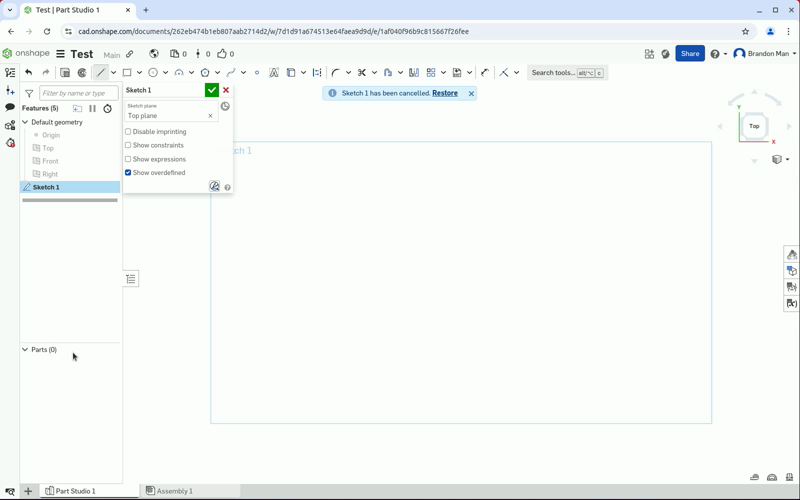
key_down(shift)
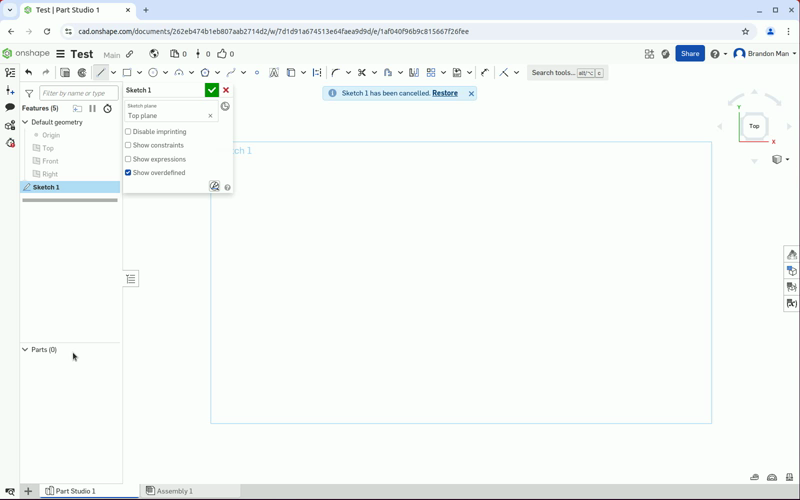
mouse_move(404, 282)
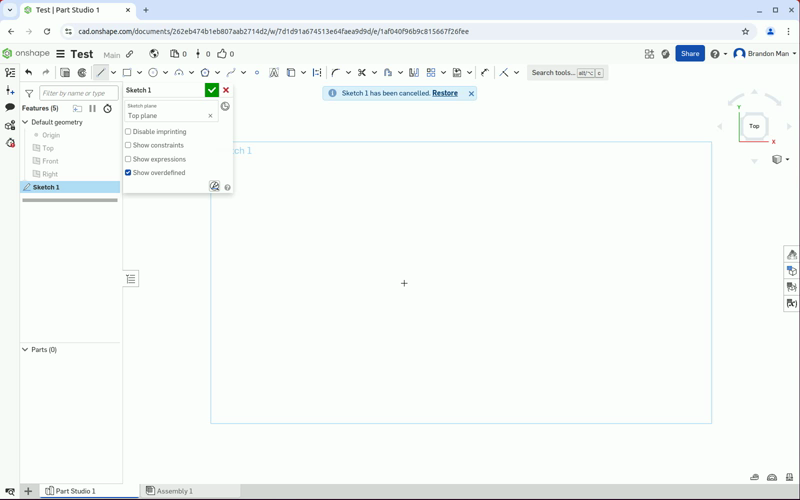
click(404, 282)
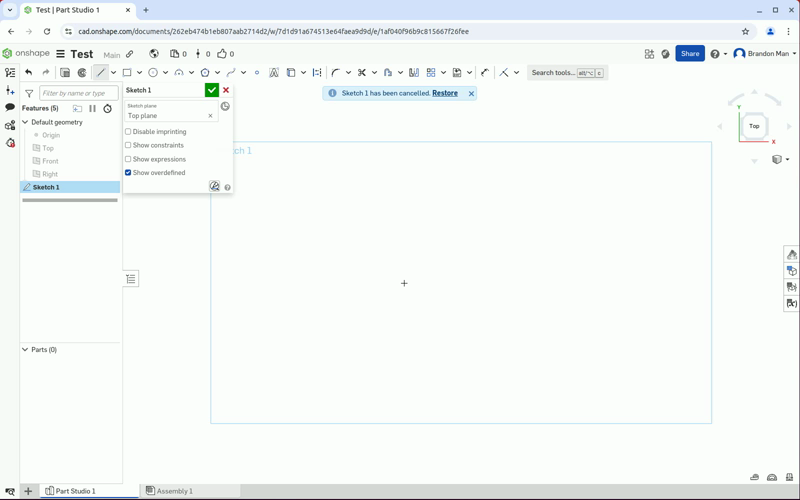
key_up(shift)
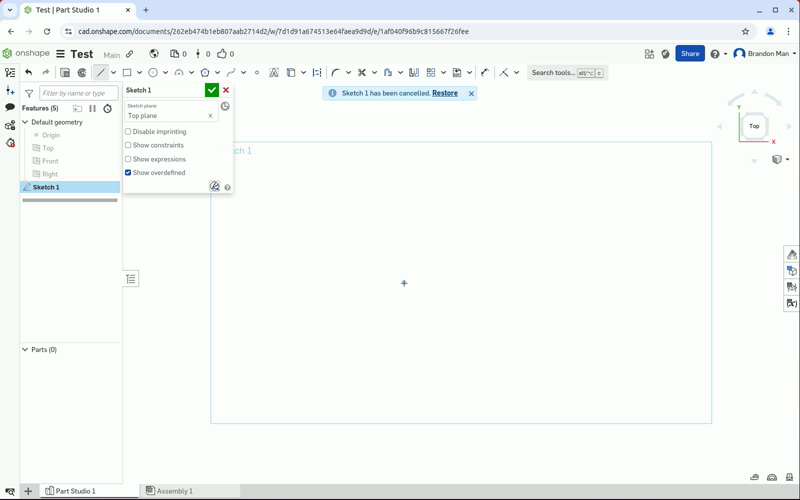
key_down(shift)
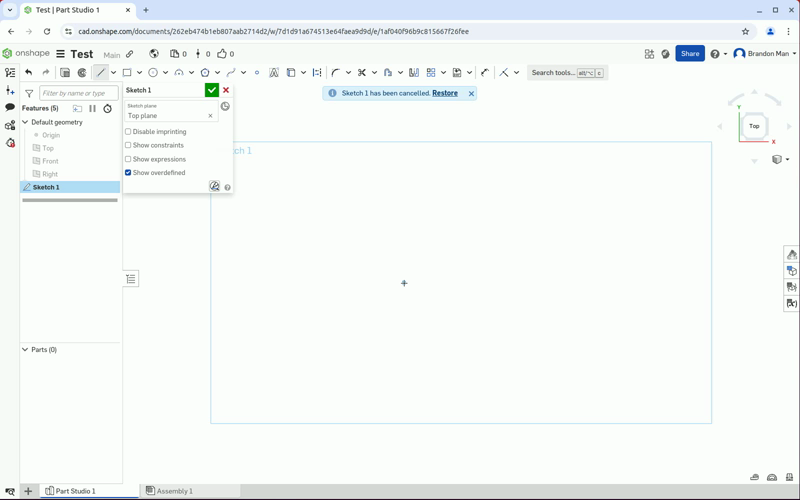
mouse_move(434, 282)
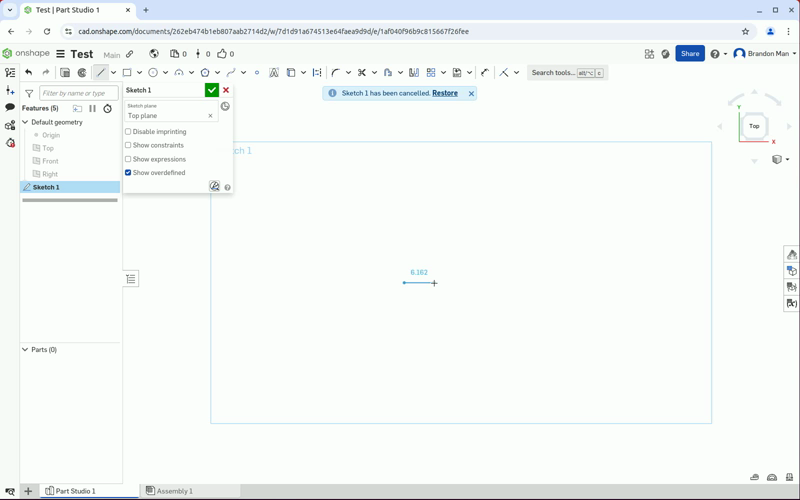
mouse_move(461, 282)
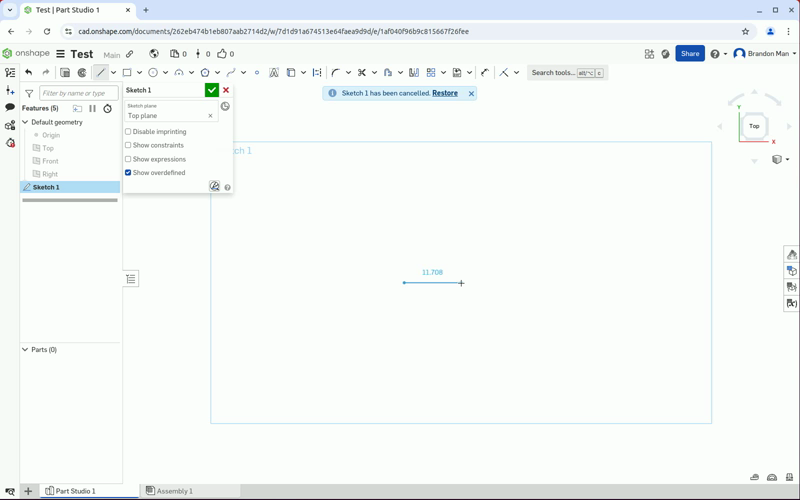
click(461, 282)
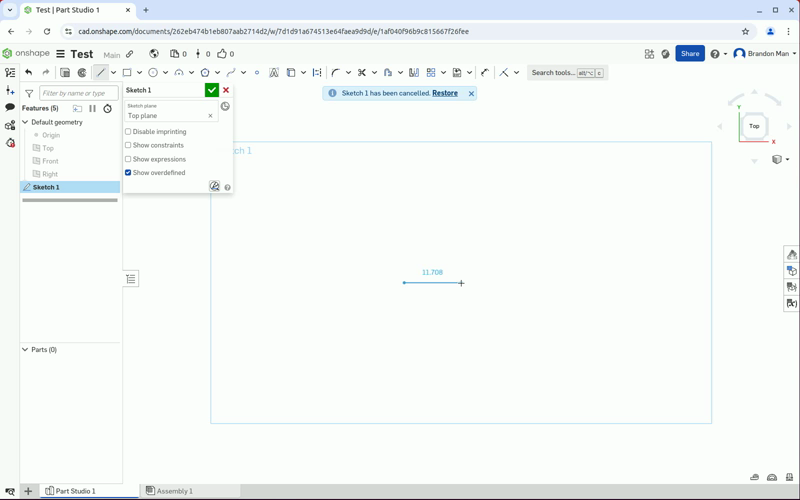
key_up(shift)
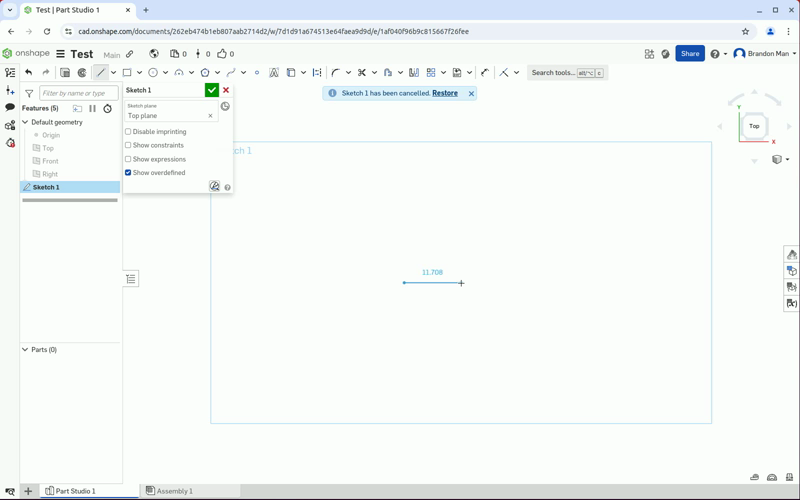
key_down(shift)
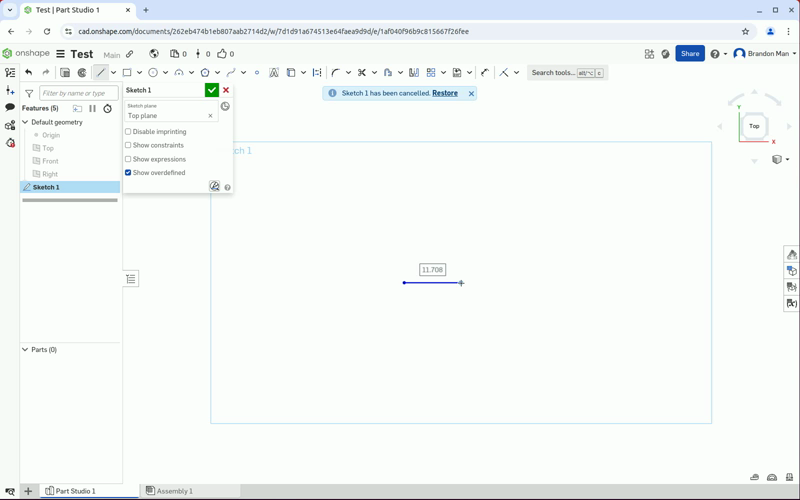
mouse_move(461, 170)
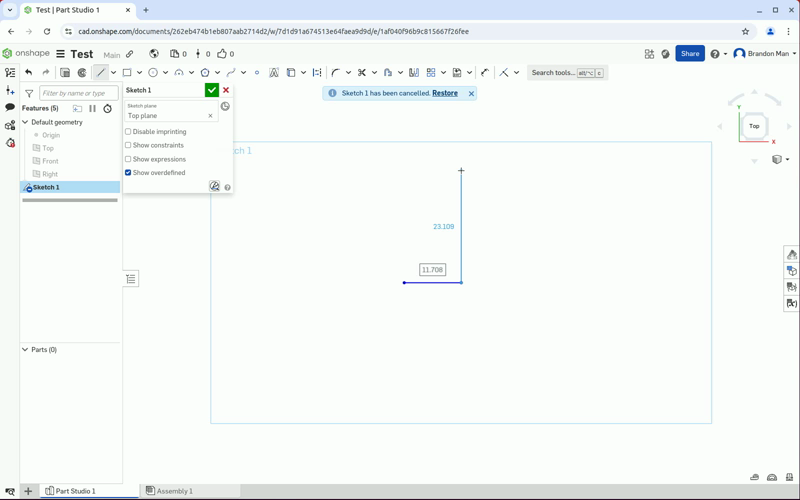
click(461, 170)
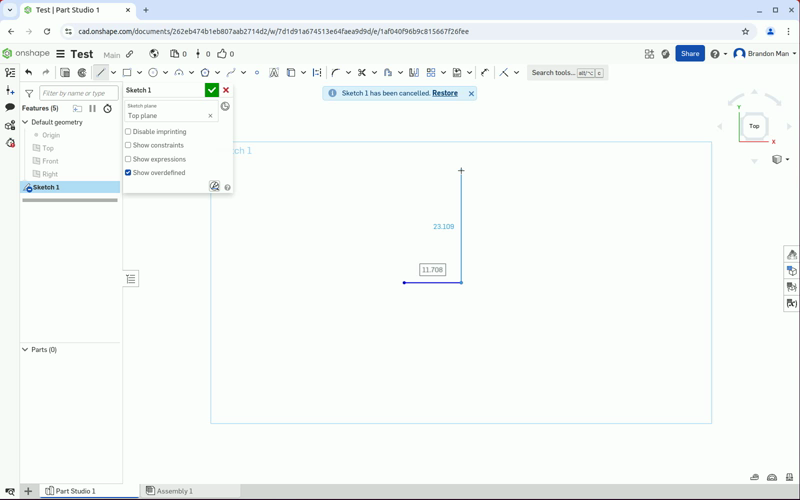
key_up(shift)
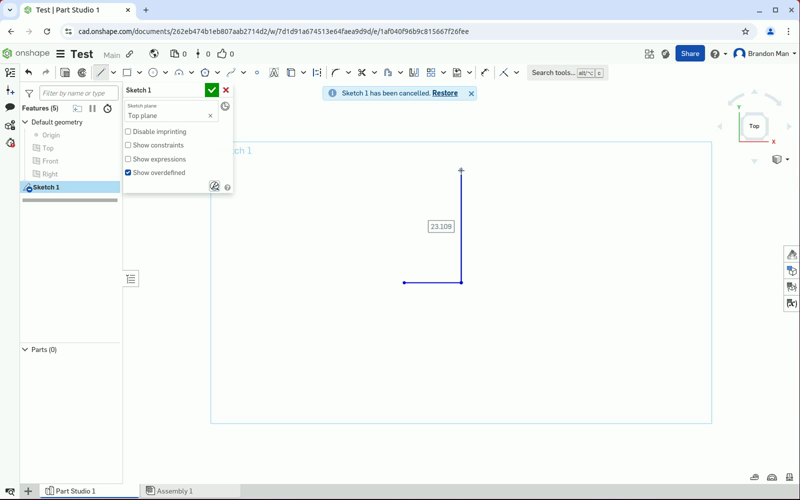
key_down(shift)
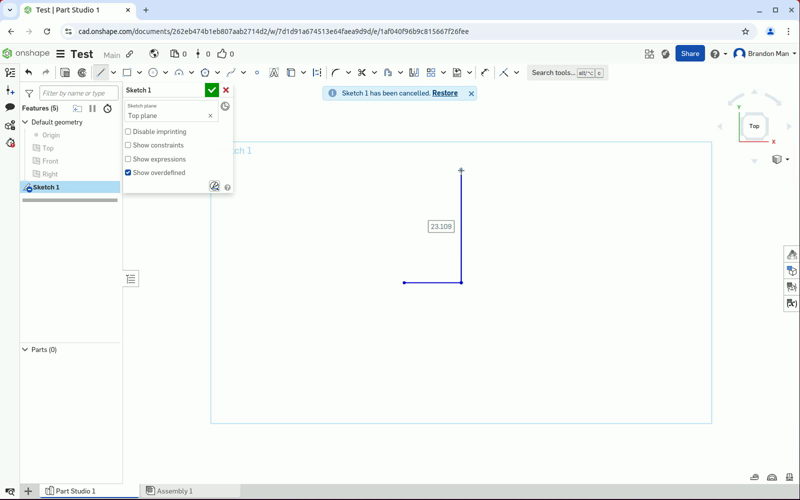
mouse_move(491, 170)
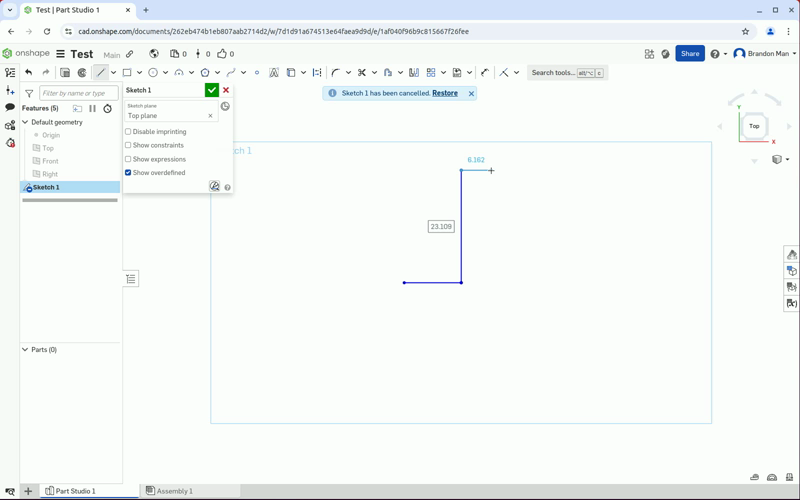
mouse_move(404, 170)
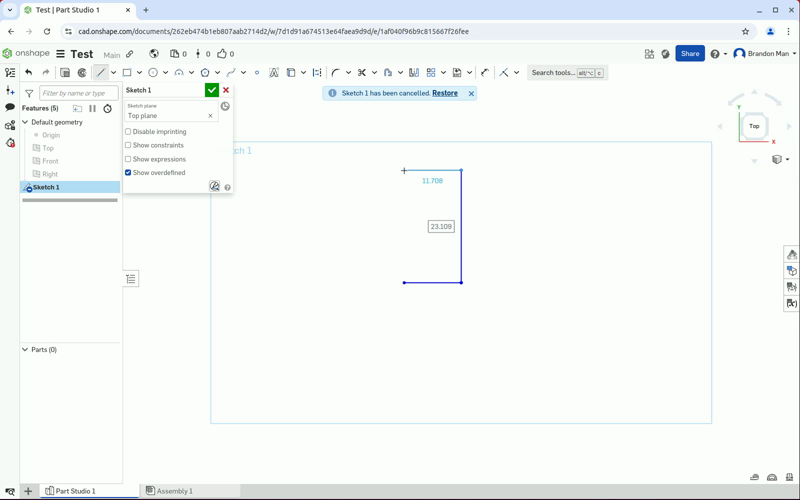
click(404, 170)
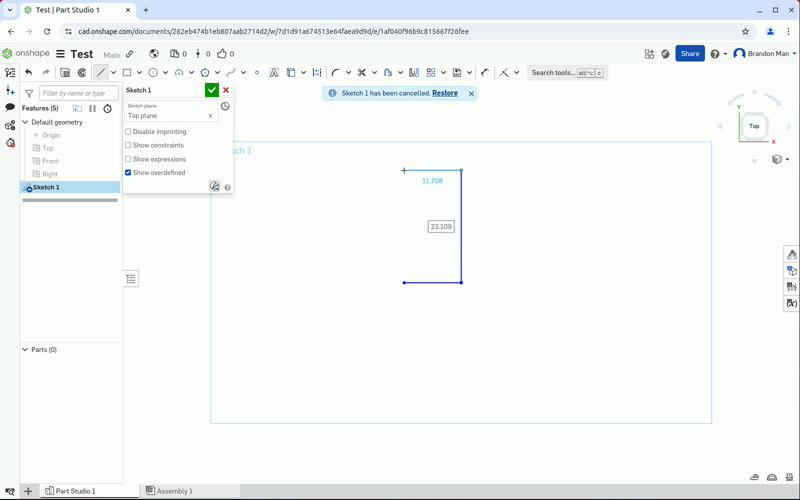
key_up(shift)
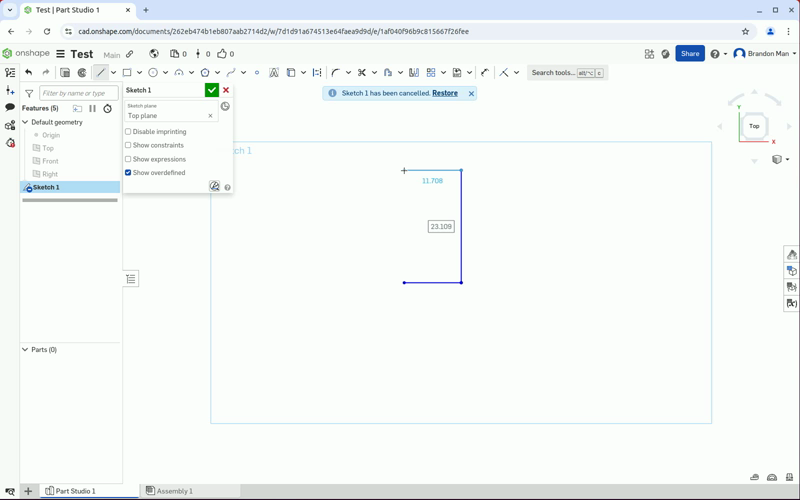
key_down(shift)
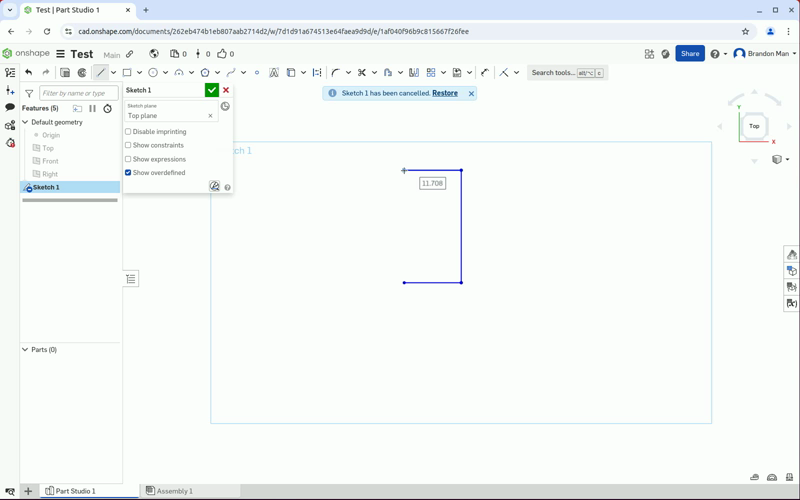
mouse_move(404, 282)
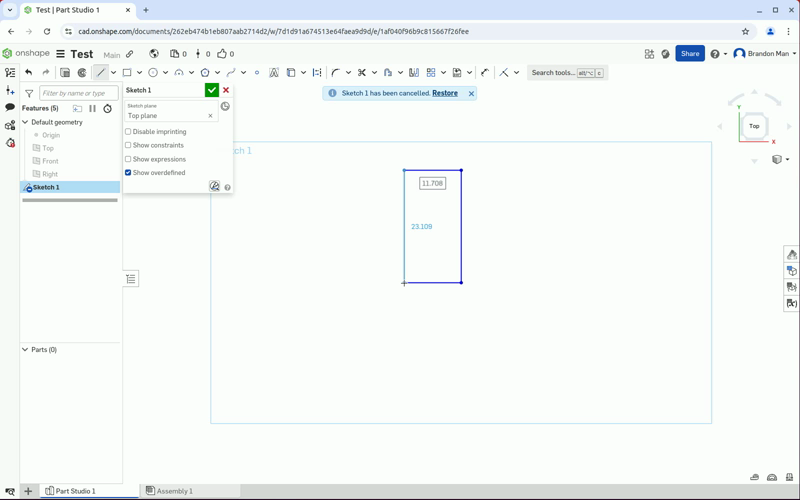
key_up(shift)
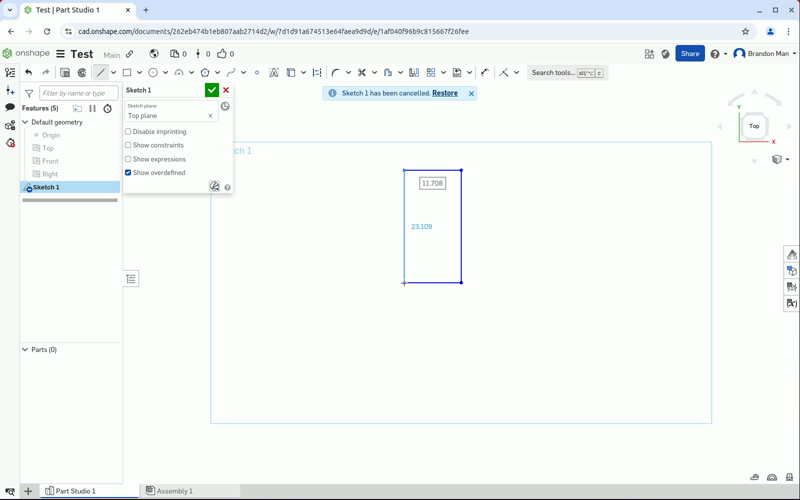
click(404, 282)
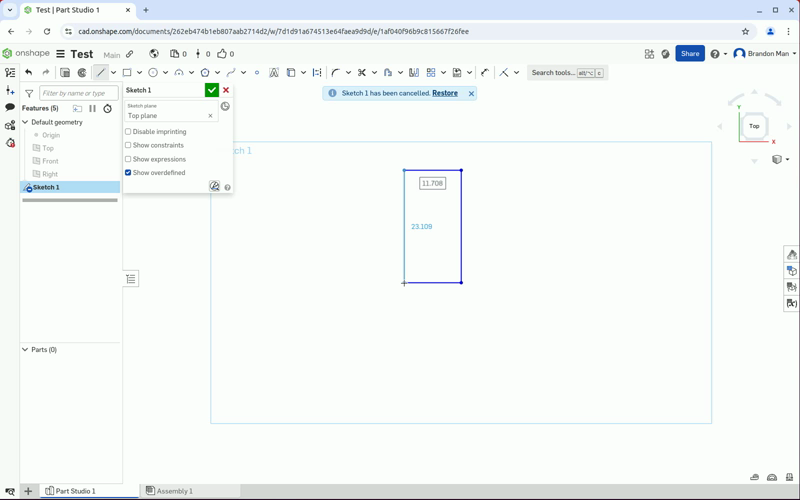
key(esc)
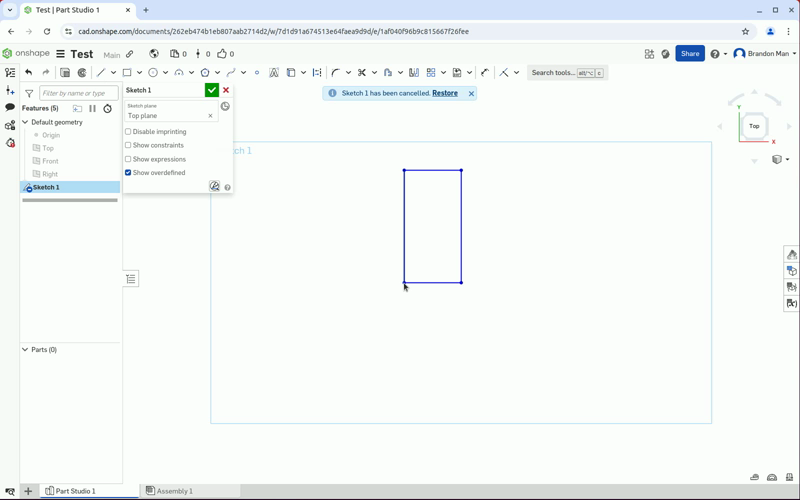
mouse_move(413, 211)
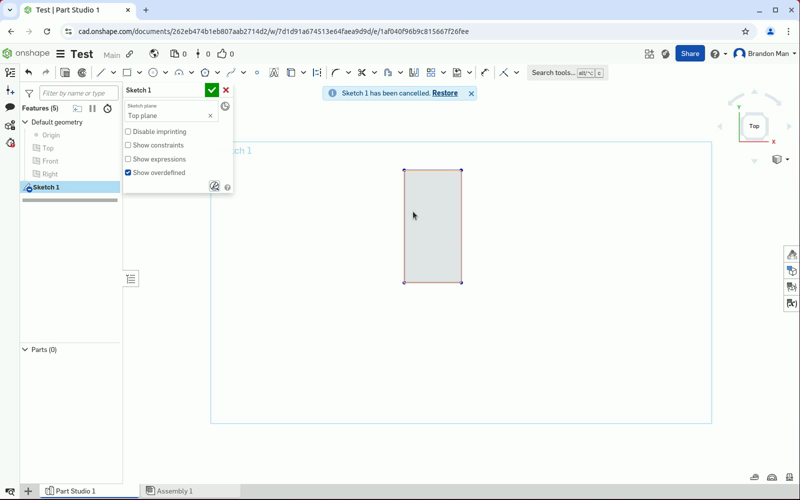
click(413, 211)
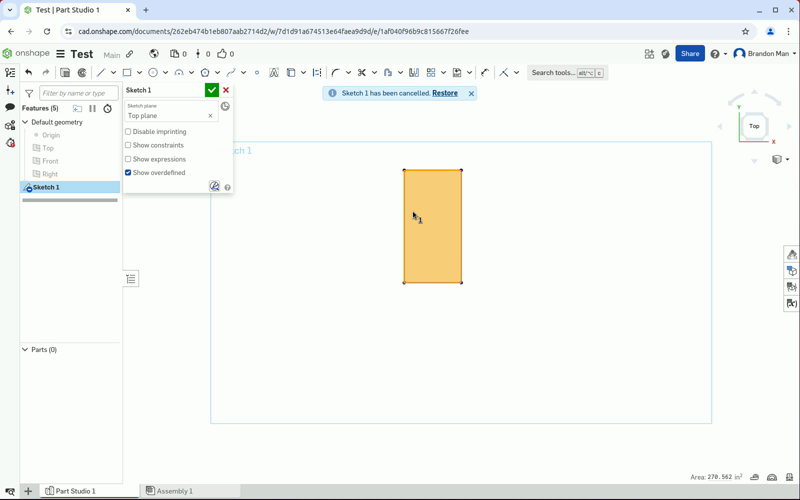
mouse_move(73, 352)
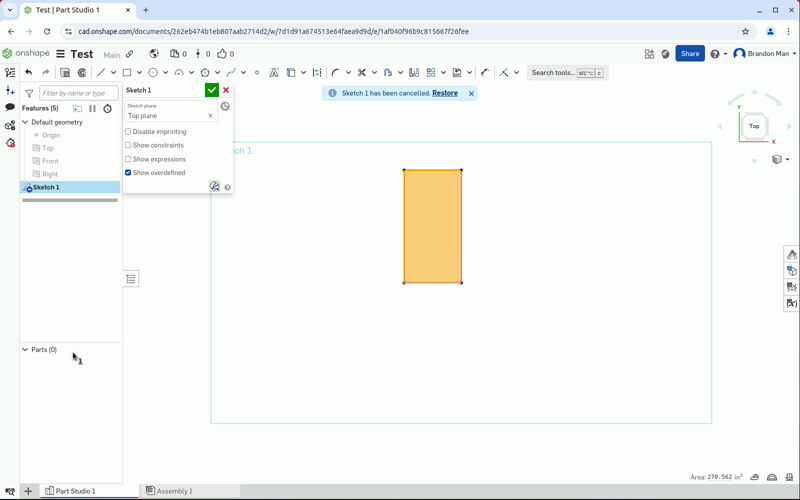
key(shift+y)
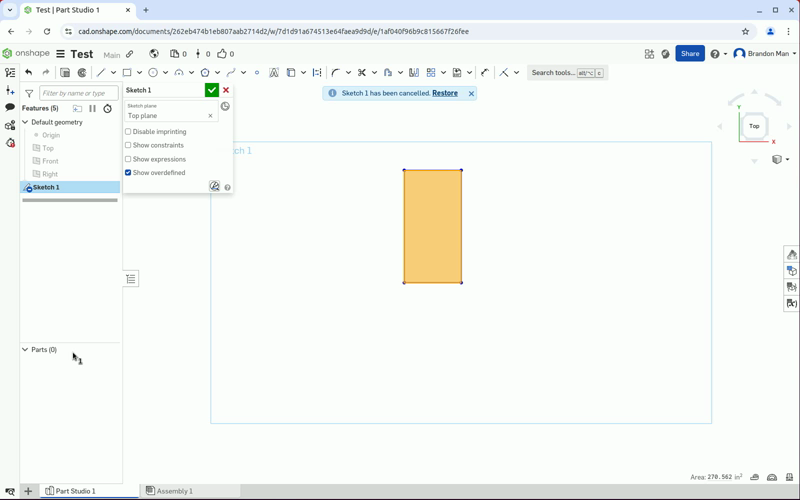
key(shift+e)
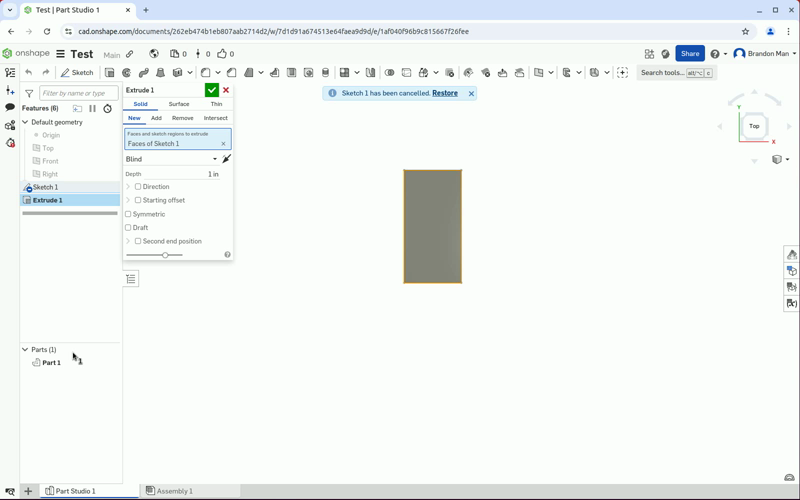
mouse_move(143, 106)
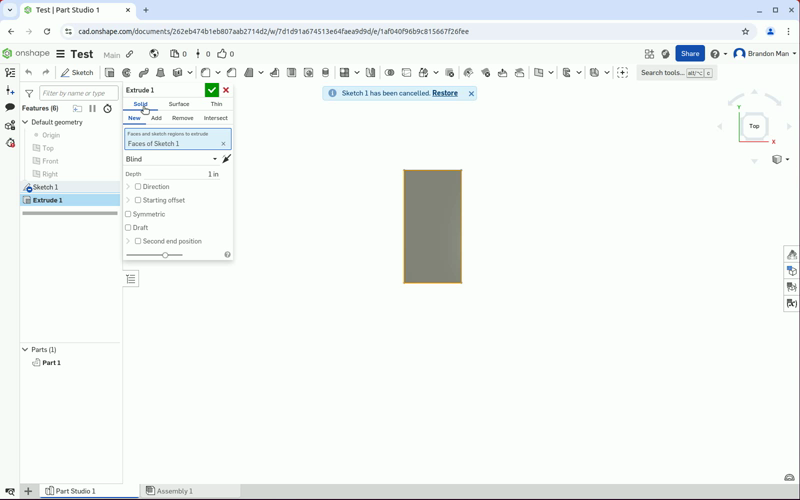
click(143, 106)
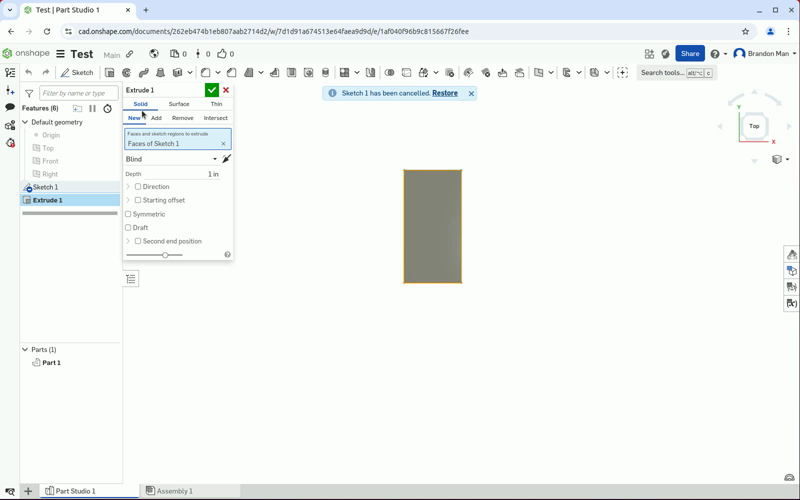
mouse_move(137, 120)
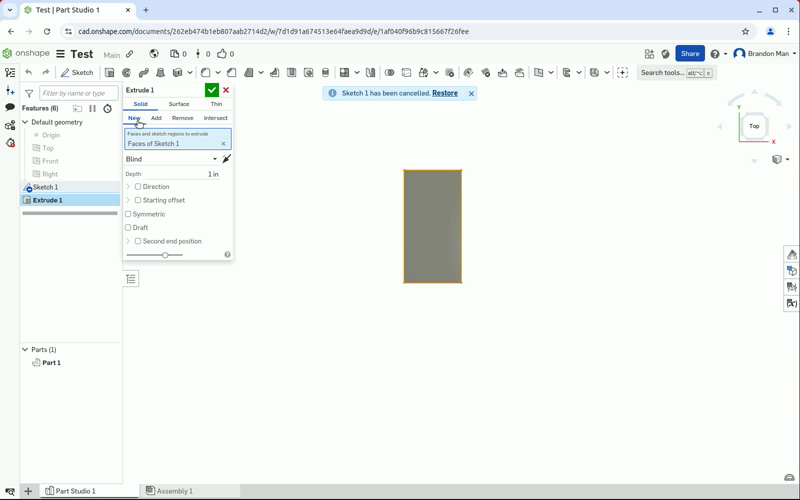
click(137, 120)
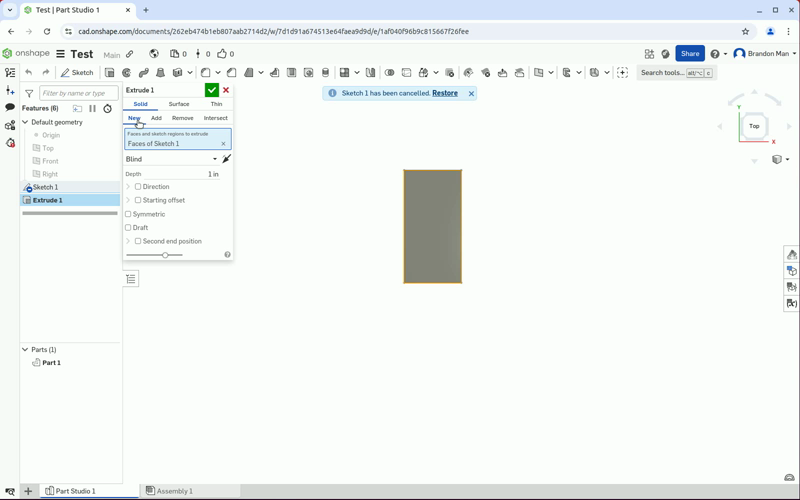
key(tab, 4)
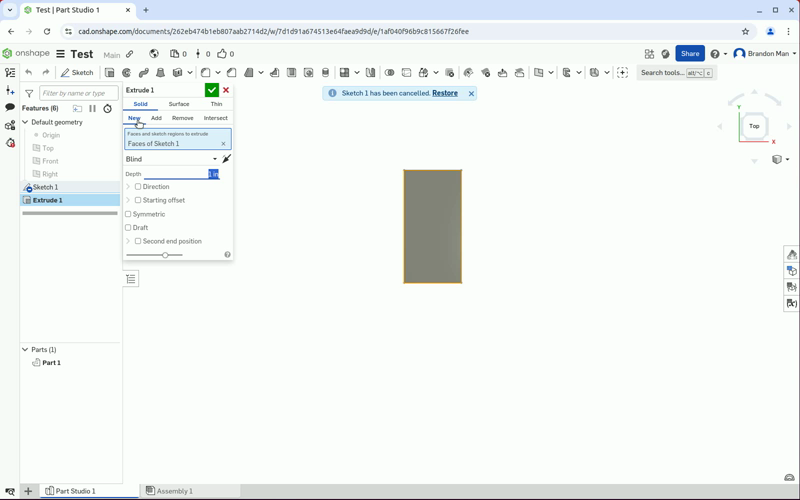
text(0.481)
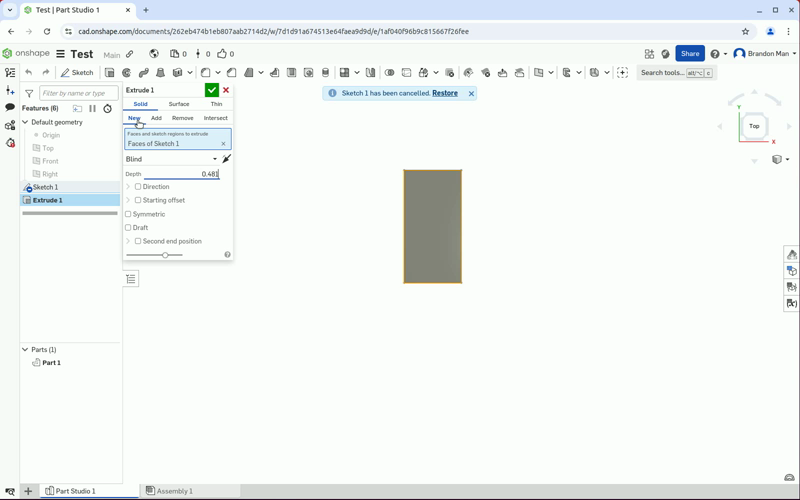
key(enter)
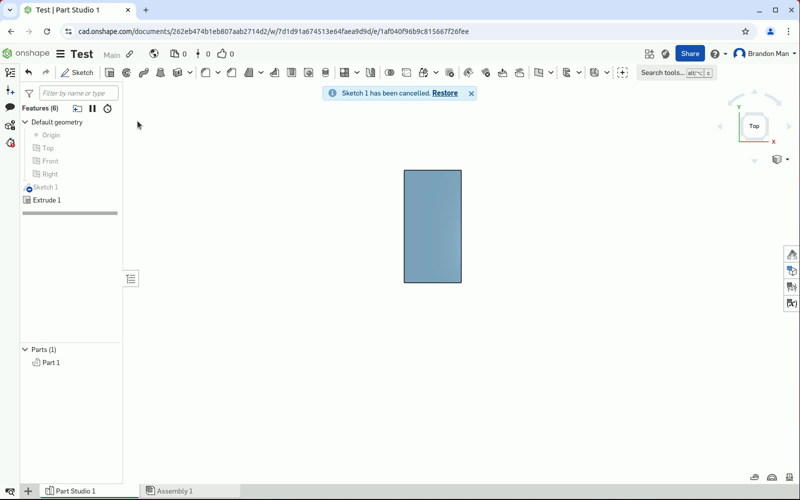
key(shift+h)
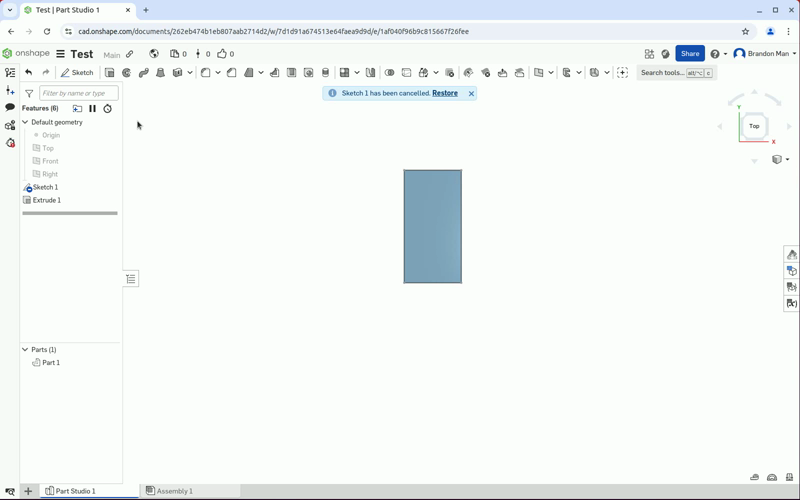
key(shift+h)
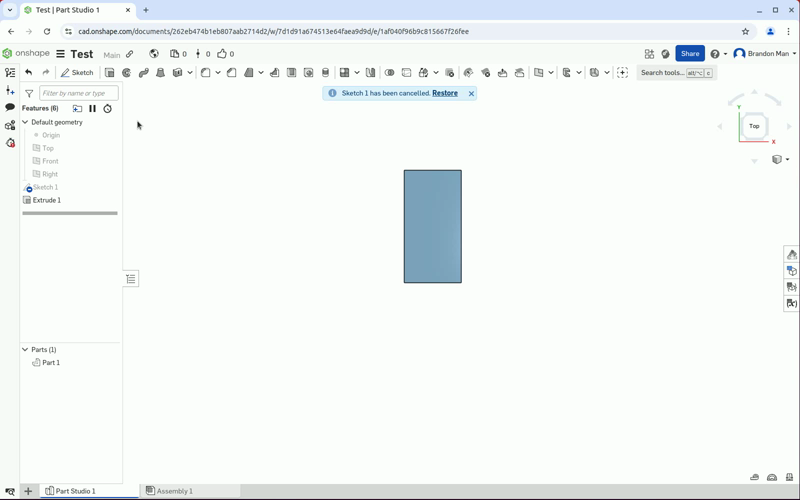
mouse_move(73, 189)
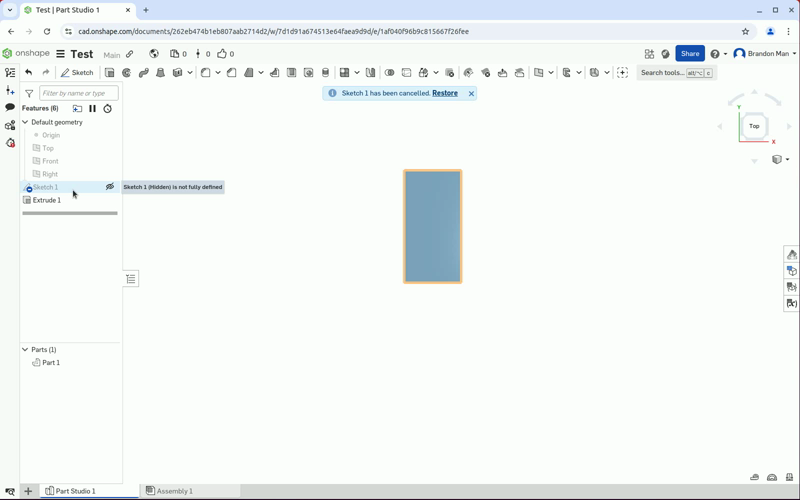
click(73, 189)
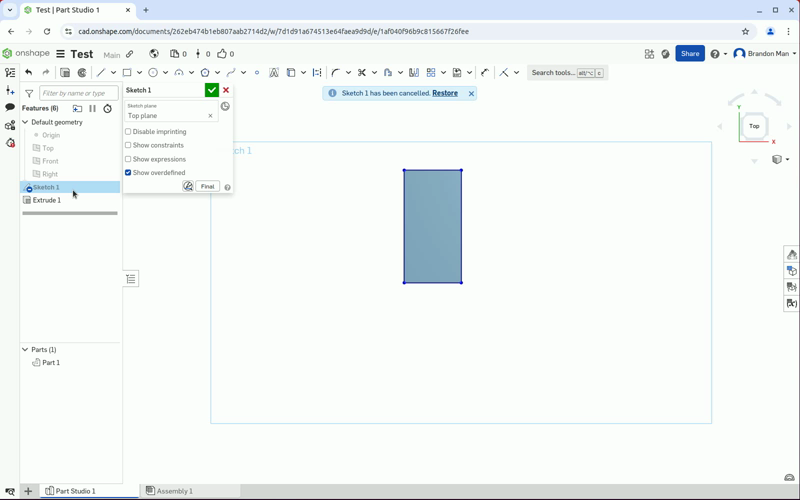
mouse_move(229, 92)
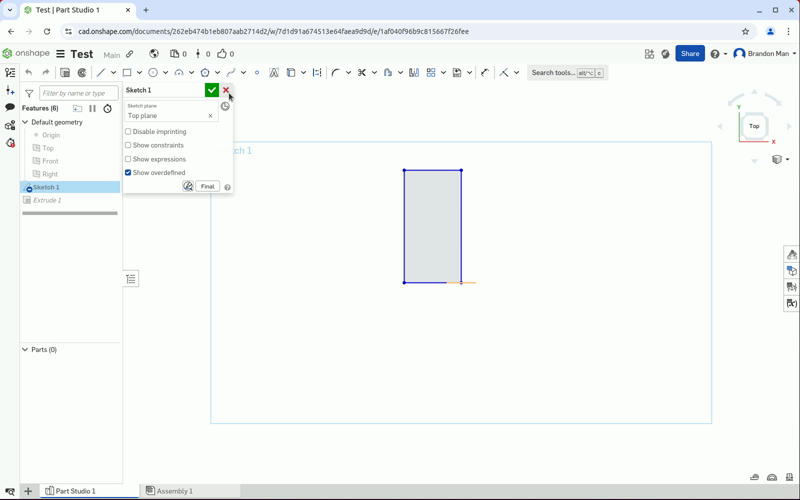
click(229, 92)
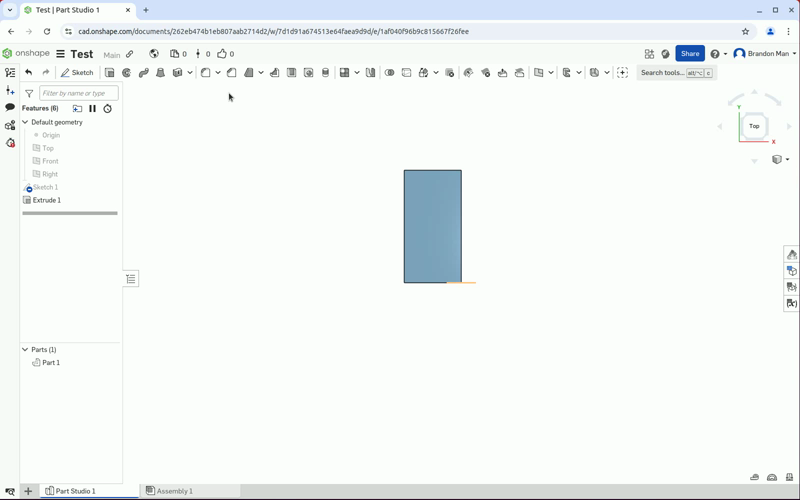
mouse_move(541, 75)
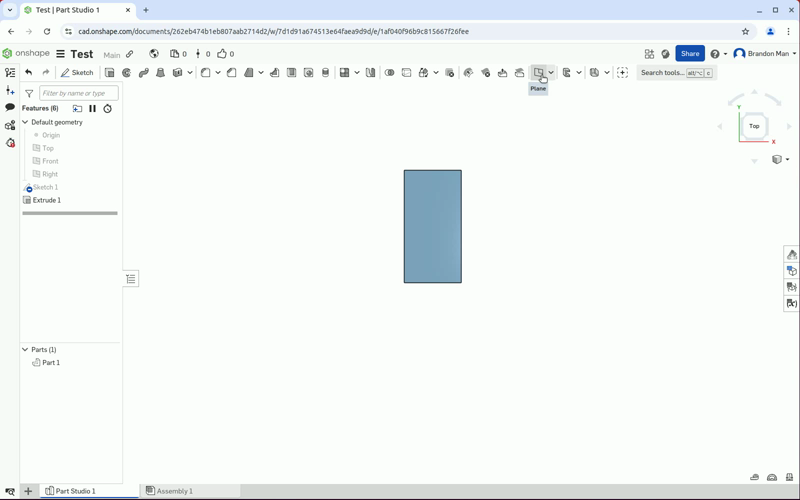
click(541, 75)
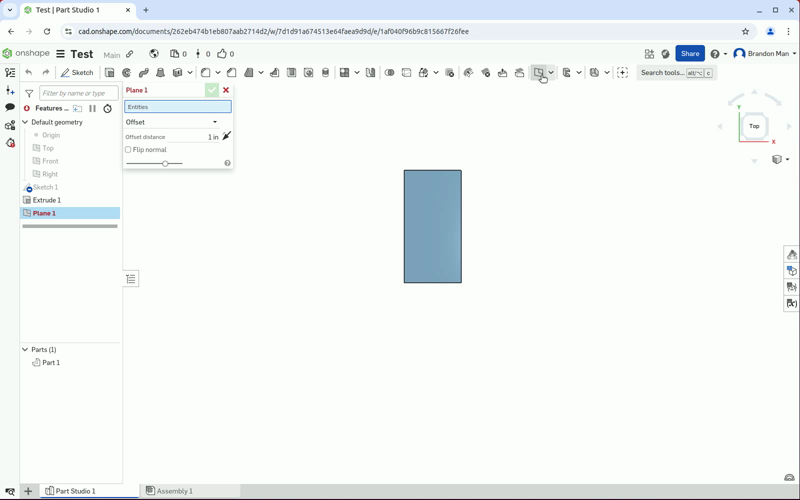
mouse_move(73, 150)
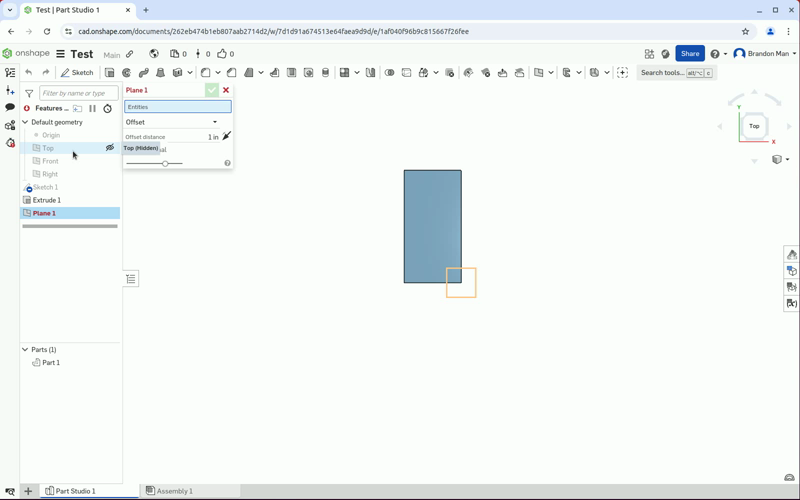
click(73, 150)
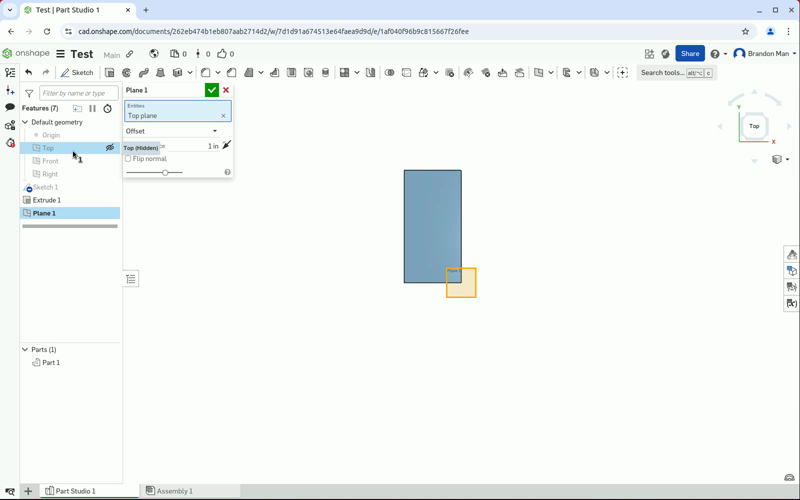
key(tab, 2)
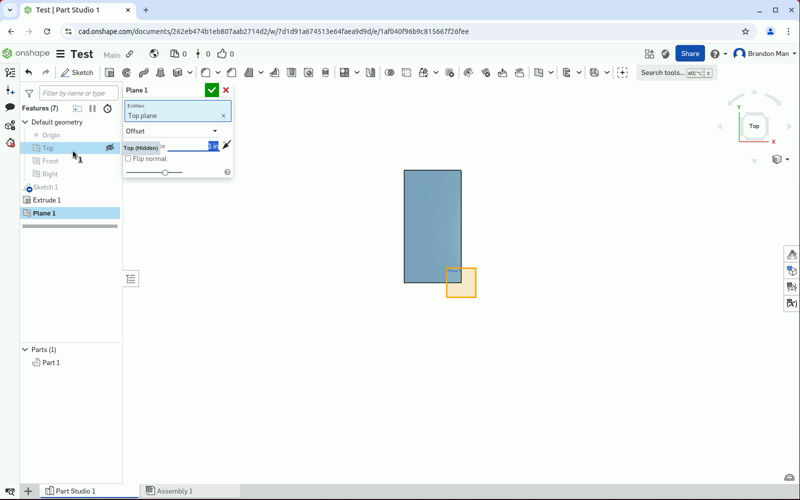
text(0.493)
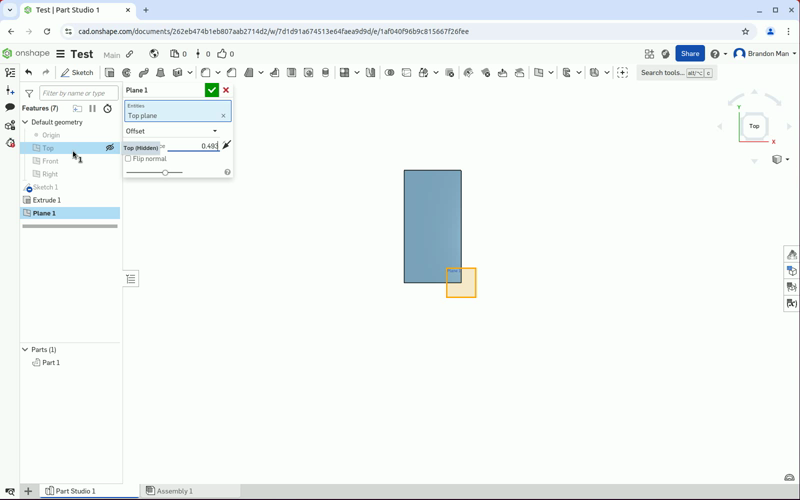
key(enter, 2)
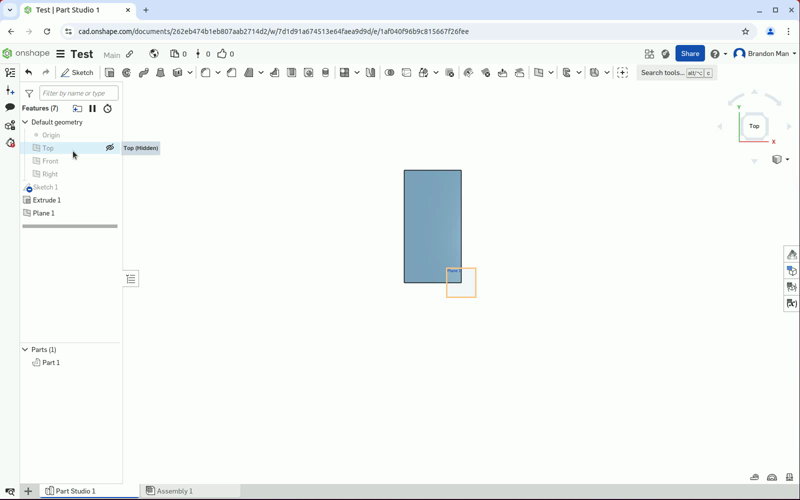
key(shift+s)
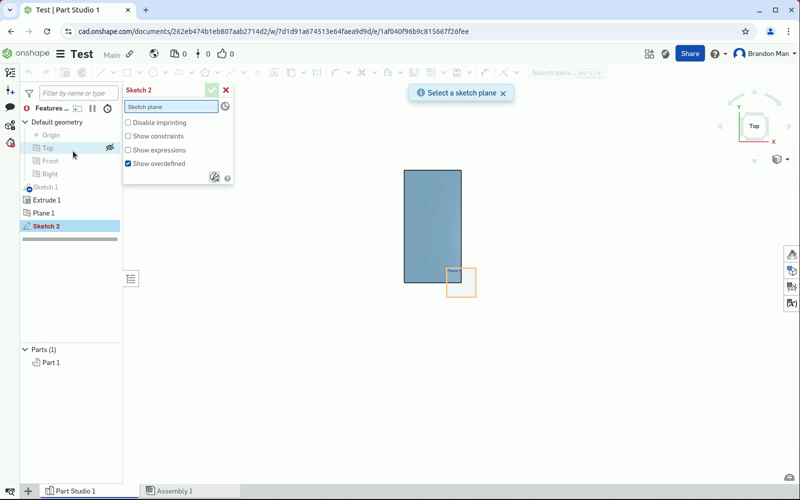
mouse_move(73, 215)
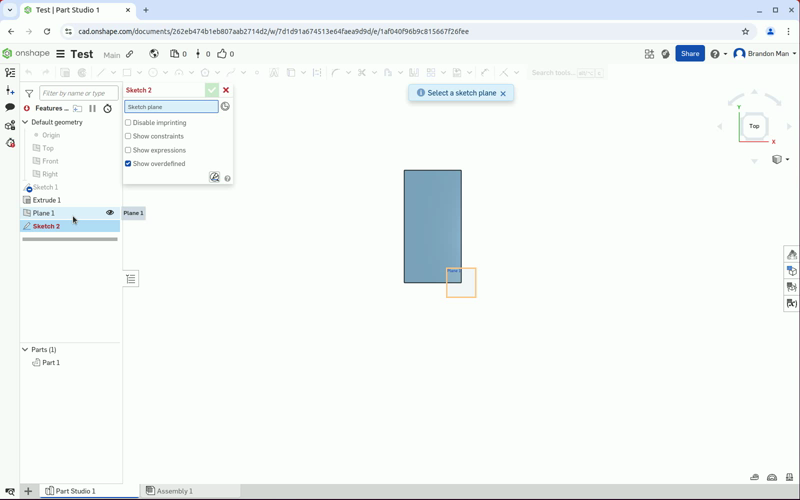
click(73, 215)
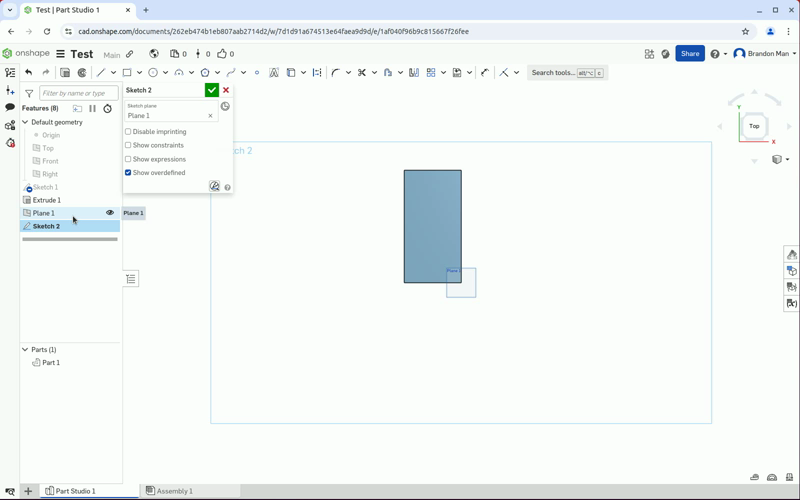
mouse_move(73, 352)
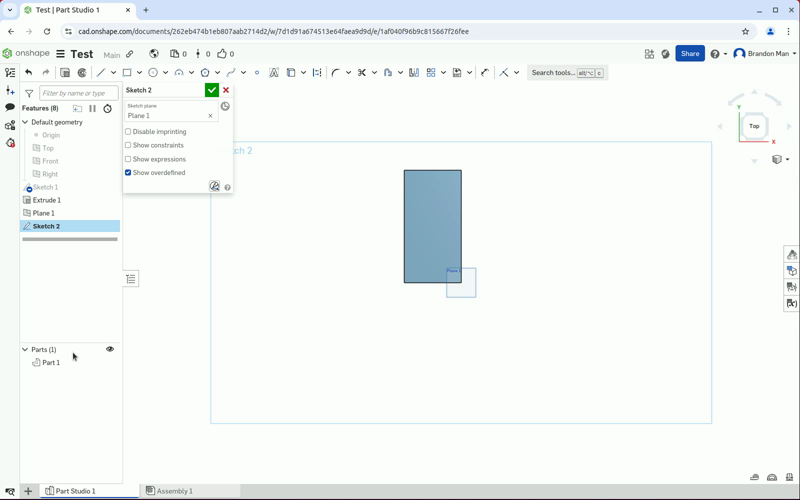
key(y)
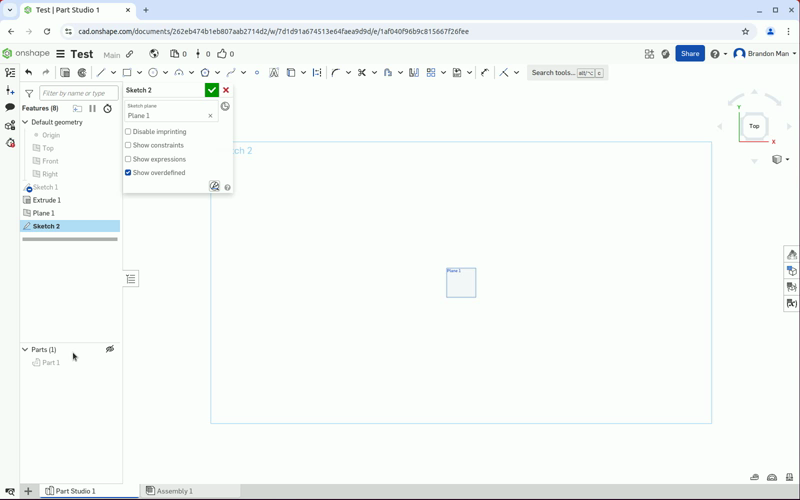
key(l)
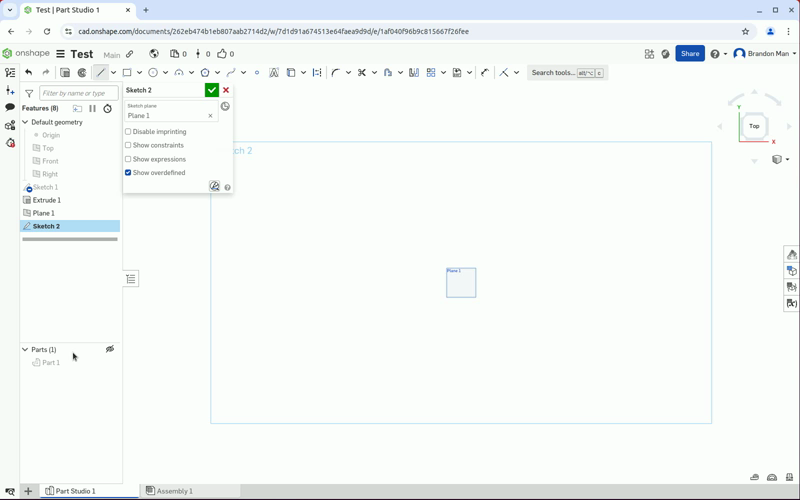
key_down(shift)
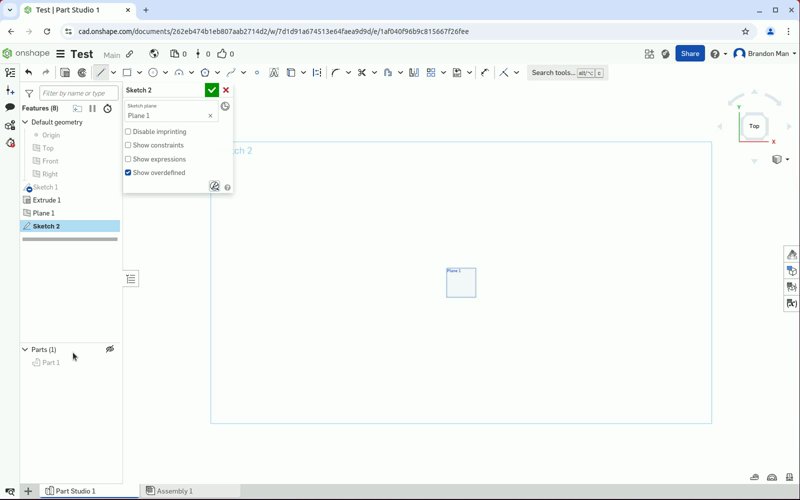
mouse_move(404, 282)
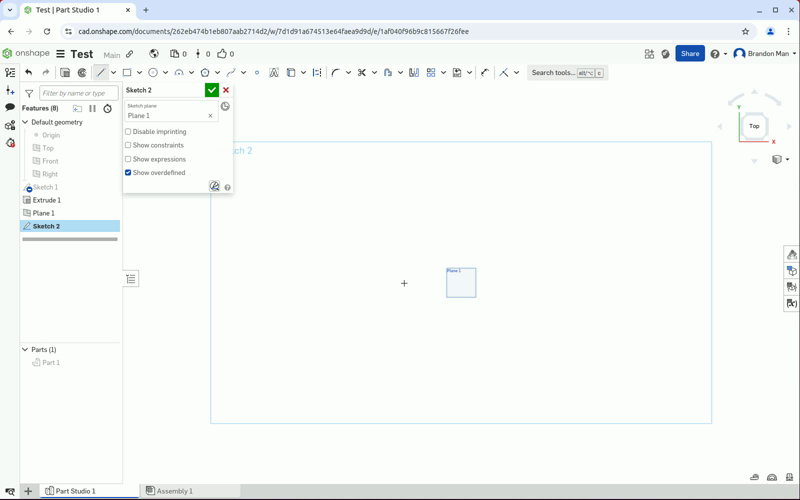
click(404, 282)
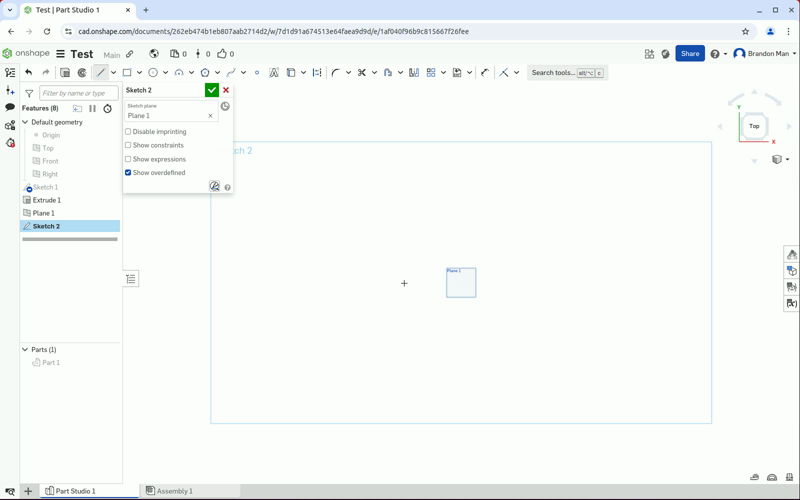
key_up(shift)
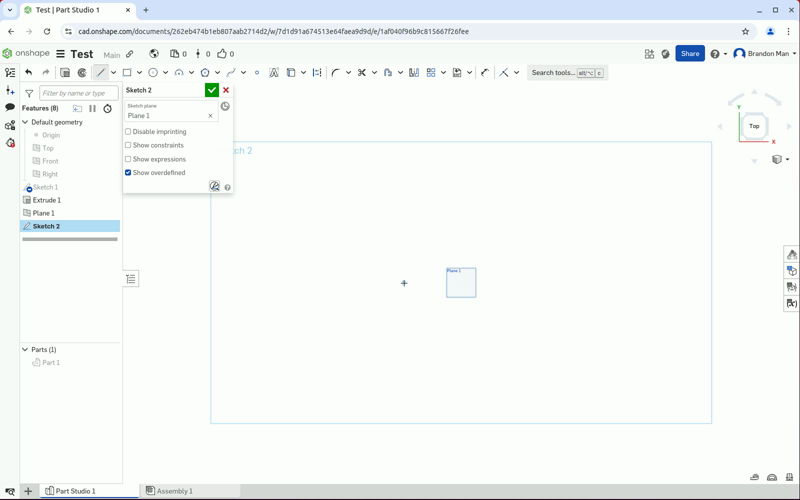
key_down(shift)
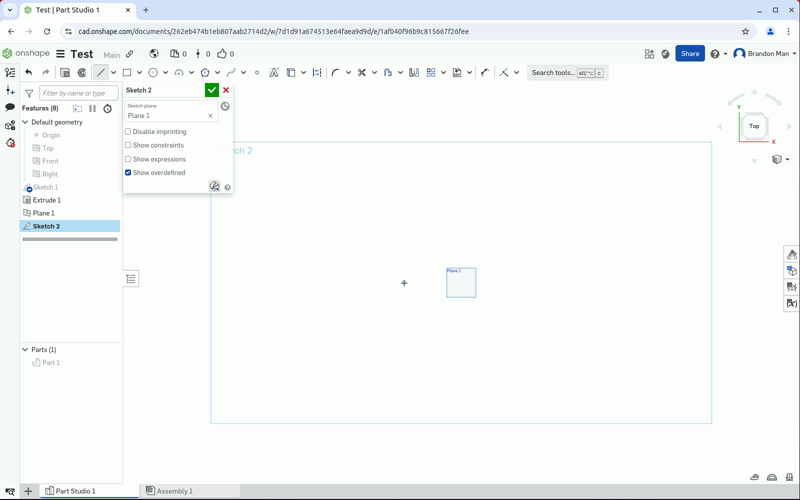
mouse_move(434, 282)
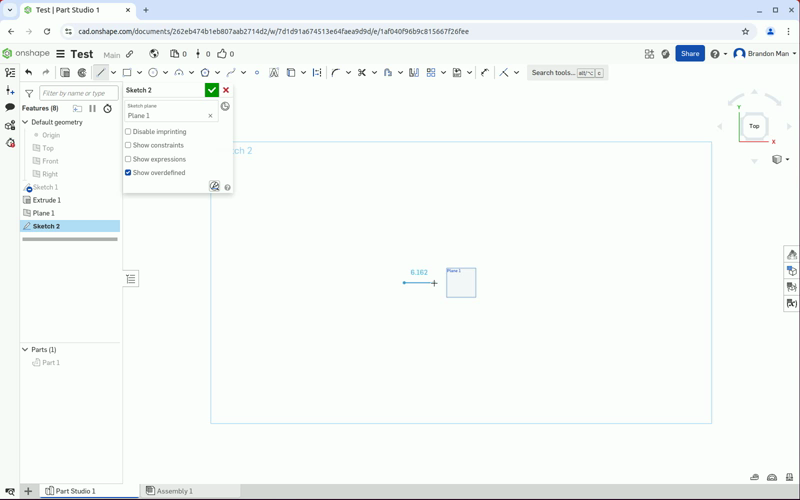
mouse_move(433, 282)
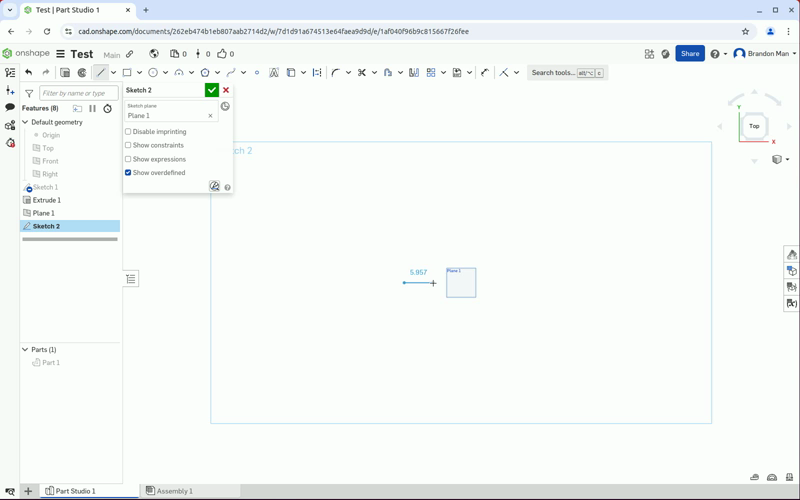
click(433, 282)
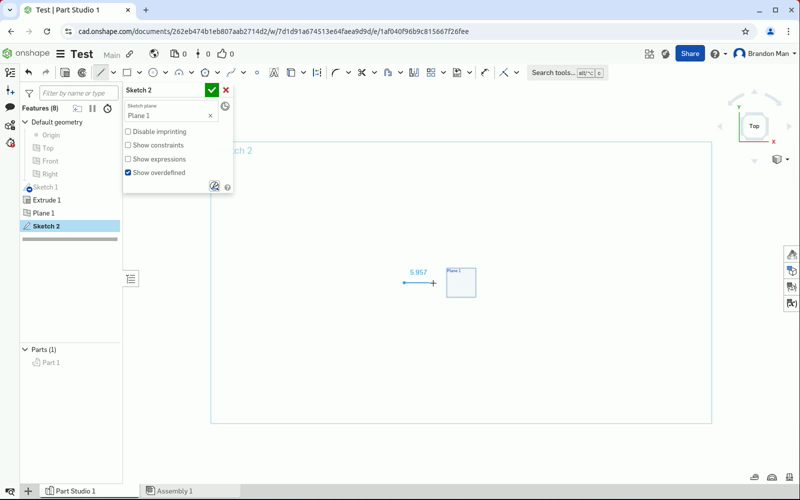
key_up(shift)
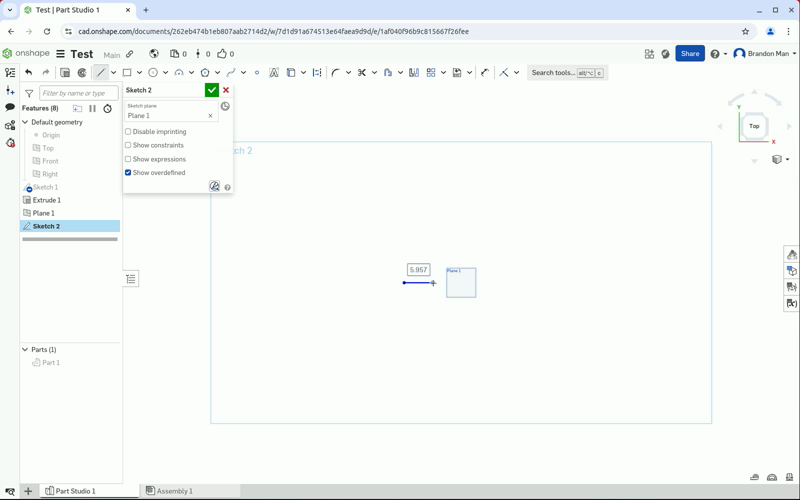
key_down(shift)
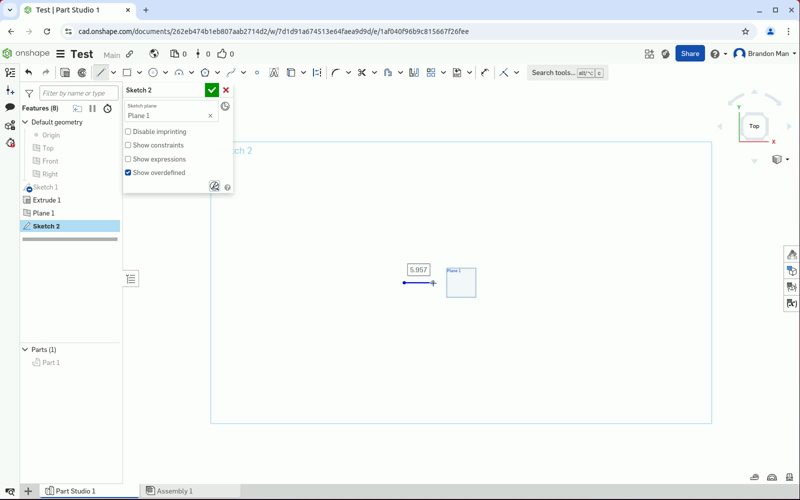
mouse_move(463, 282)
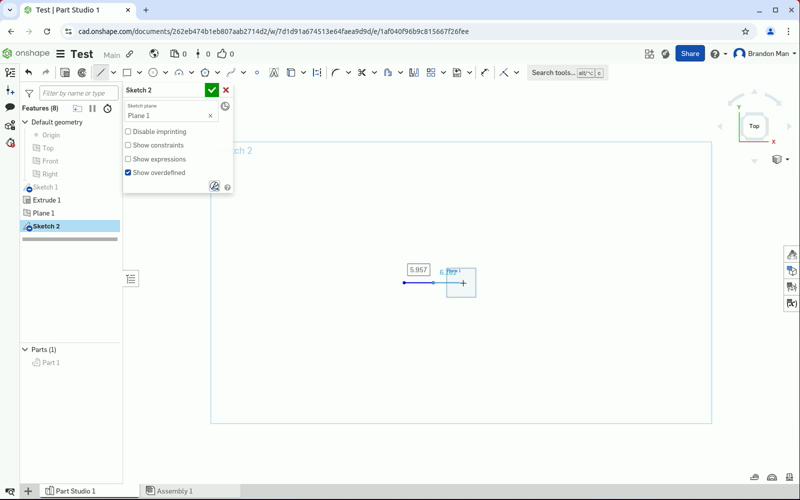
mouse_move(433, 259)
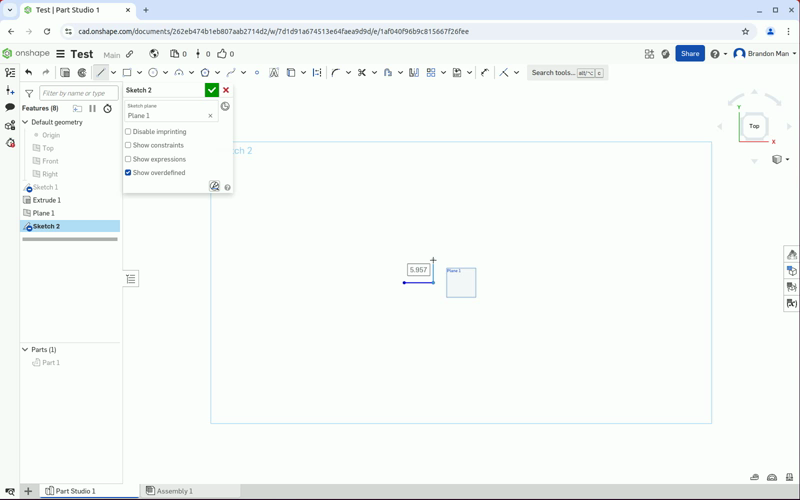
click(433, 259)
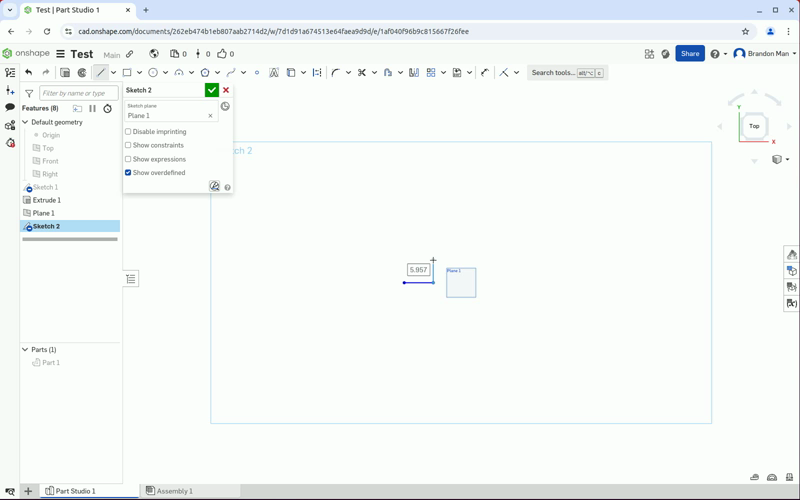
key_up(shift)
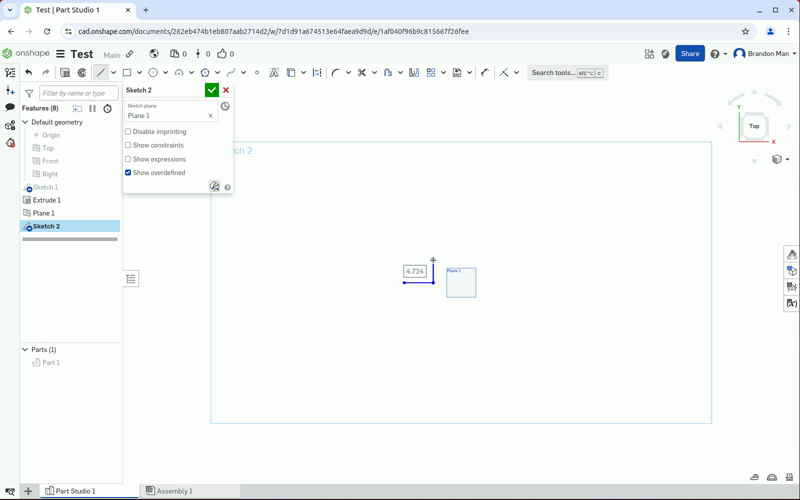
key_down(shift)
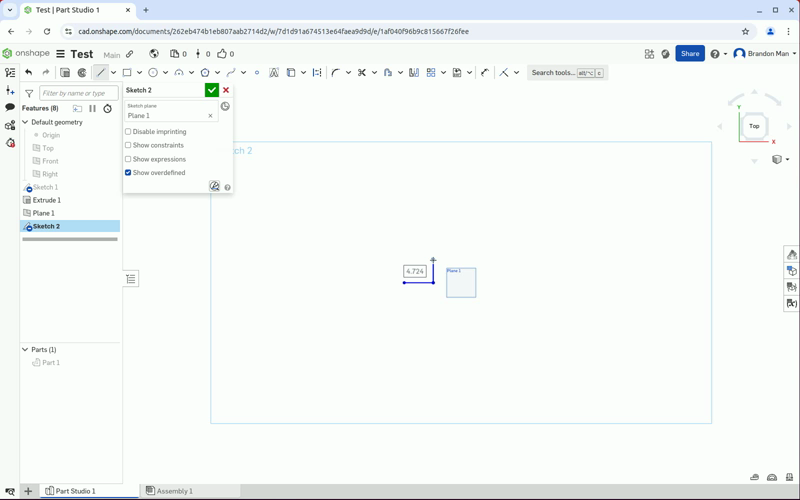
mouse_move(463, 259)
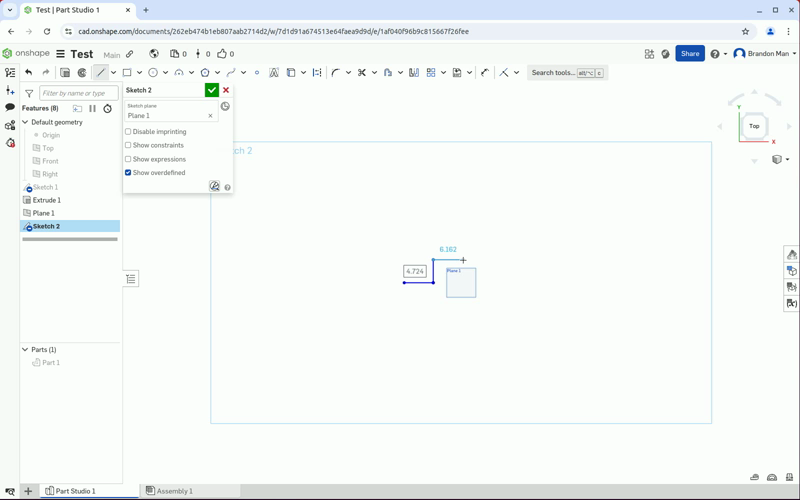
mouse_move(404, 259)
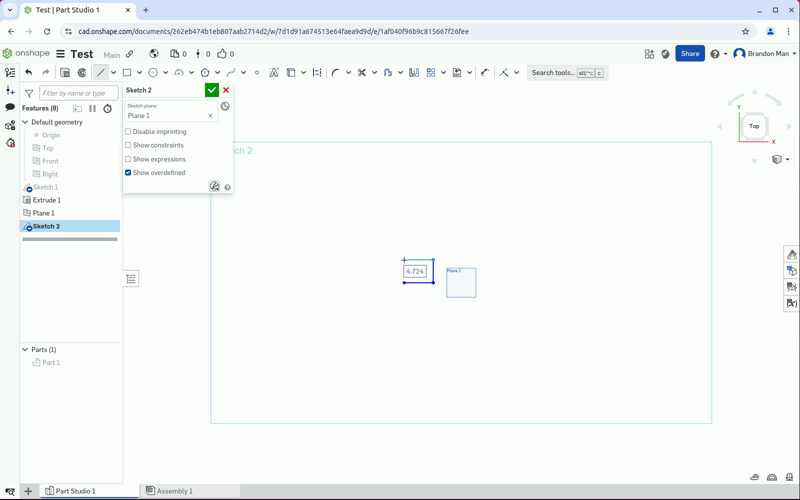
click(404, 259)
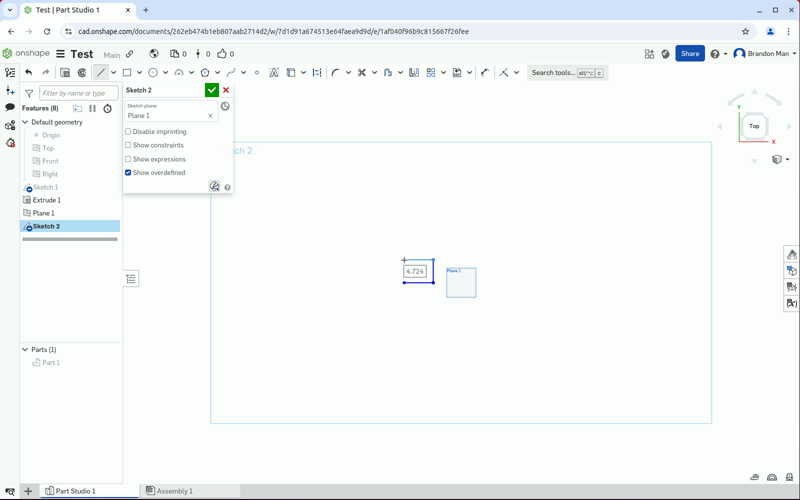
key_up(shift)
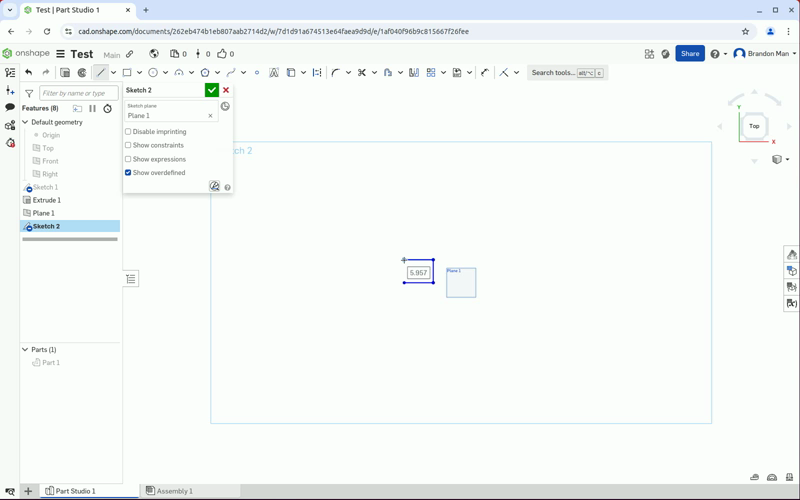
mouse_move(434, 259)
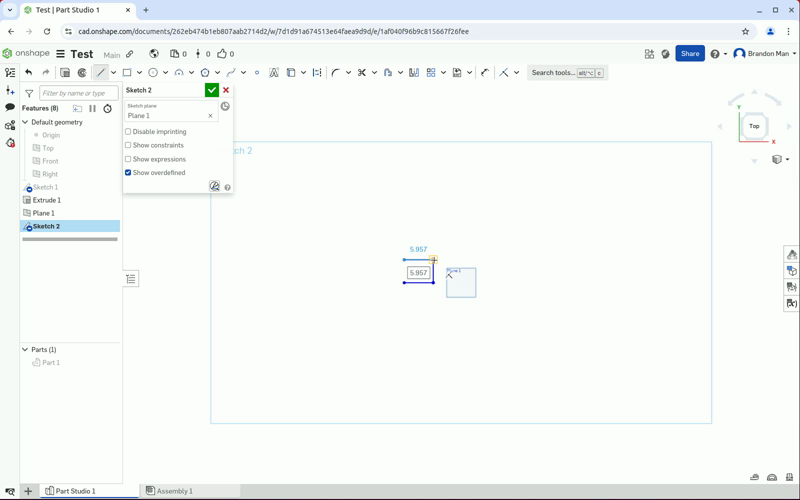
key_down(shift)
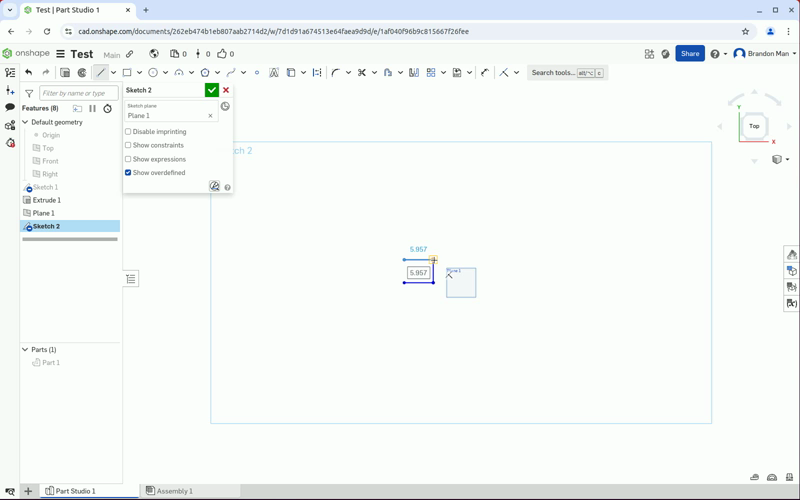
mouse_move(404, 282)
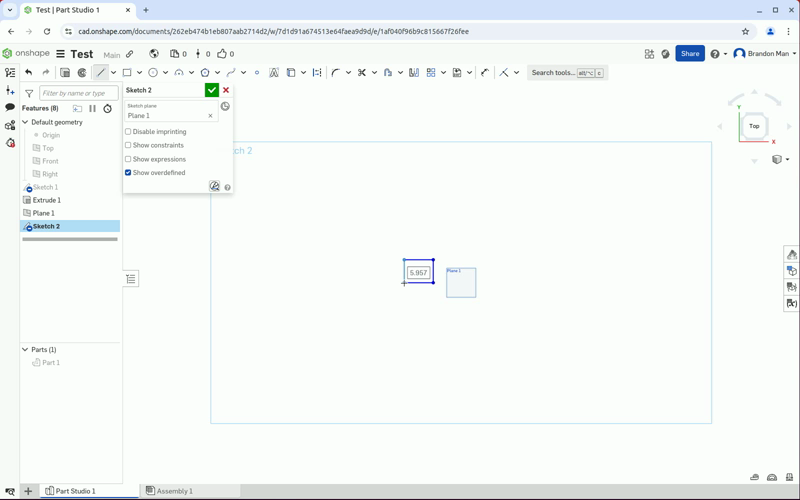
key_up(shift)
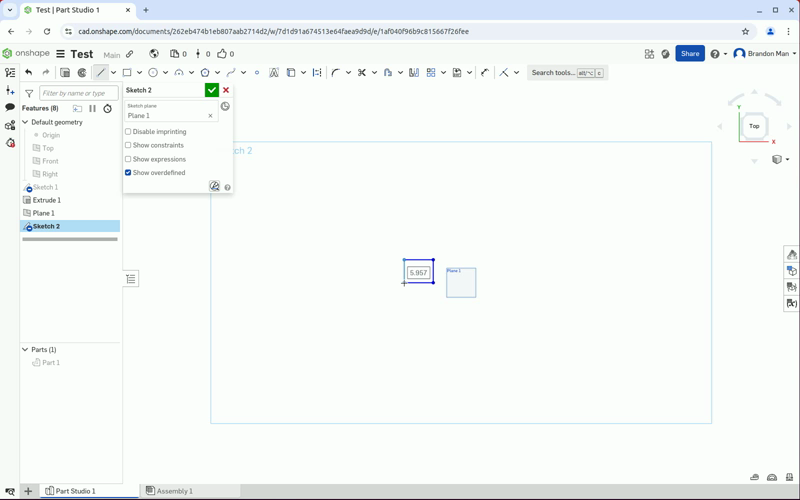
click(404, 282)
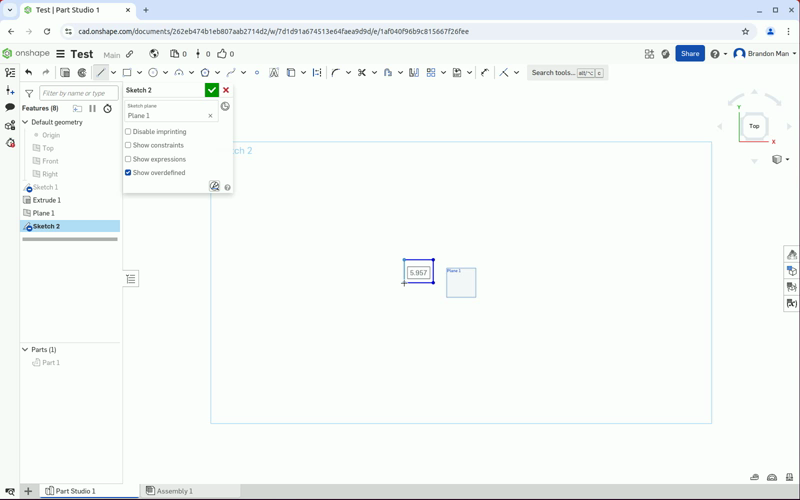
key(esc)
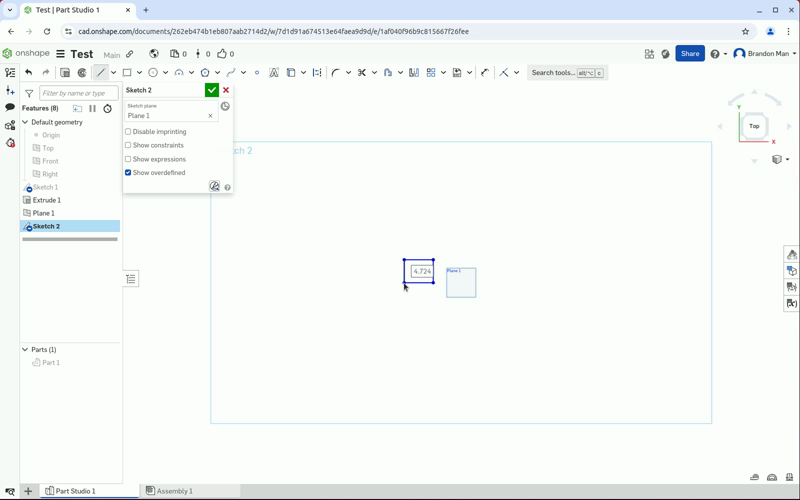
mouse_move(427, 266)
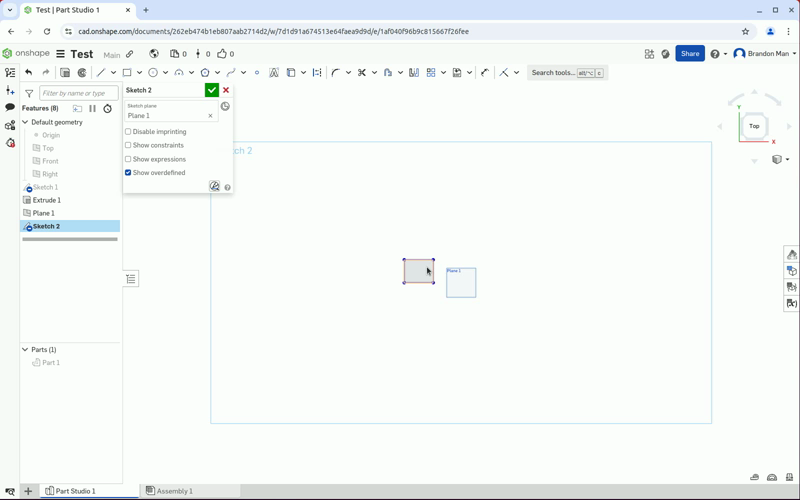
scroll(6)
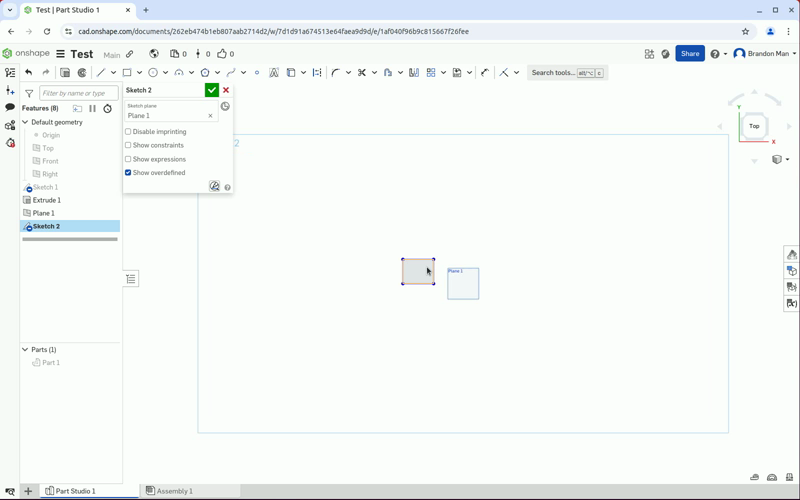
scroll(6)
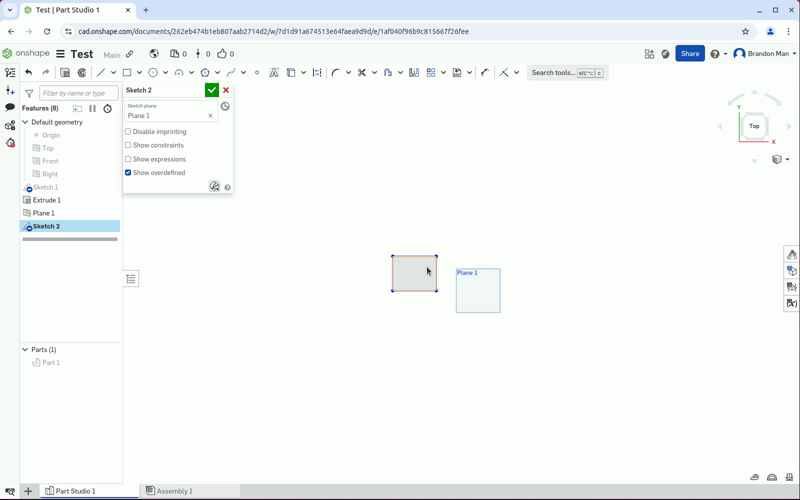
scroll(6)
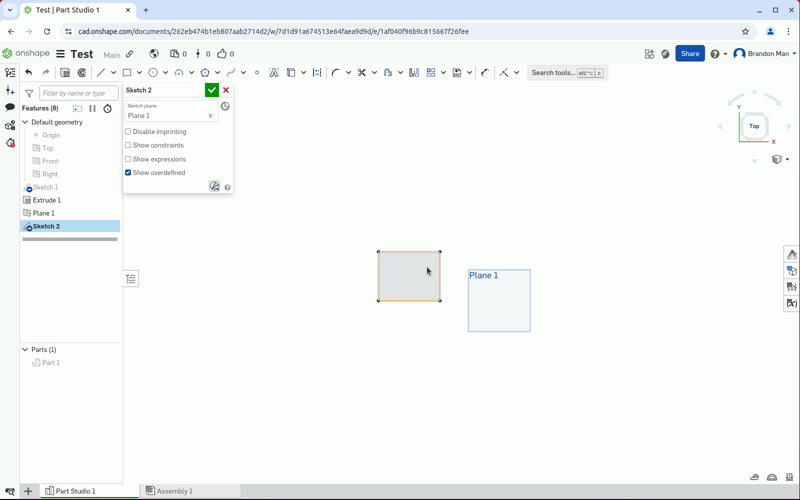
scroll(6)
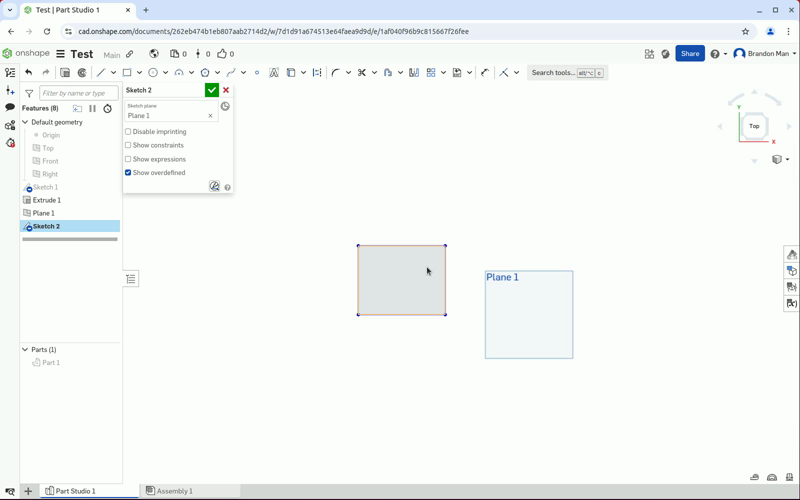
scroll(6)
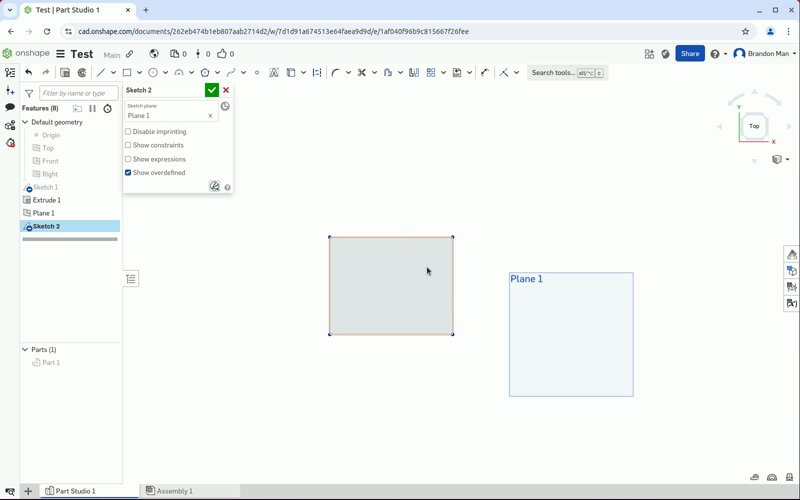
scroll(6)
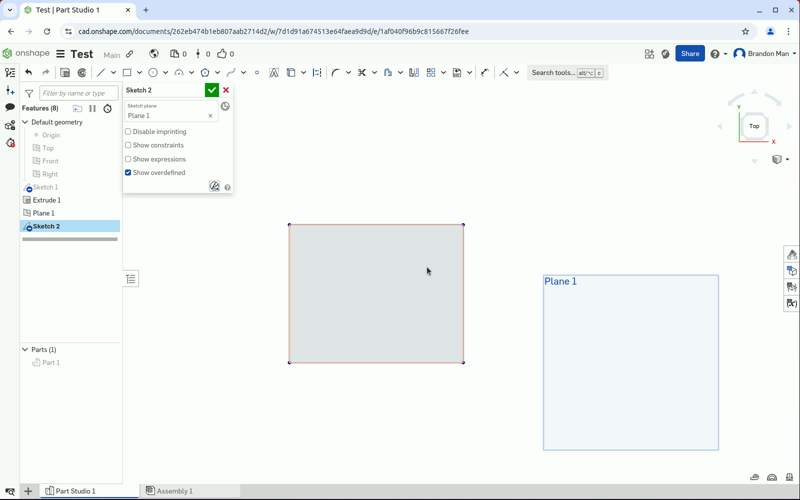
scroll(6)
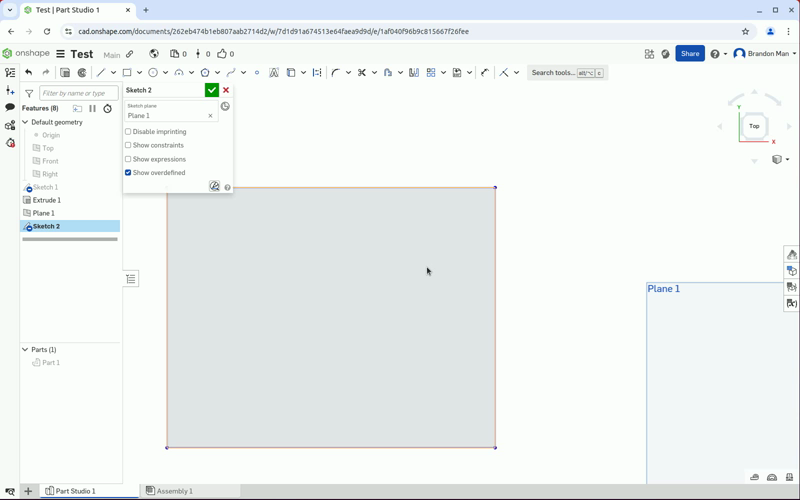
click(427, 266)
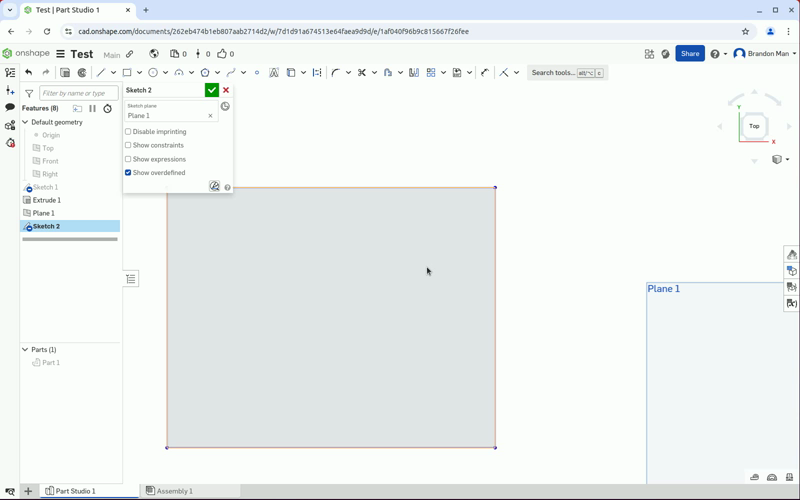
scroll(-6)
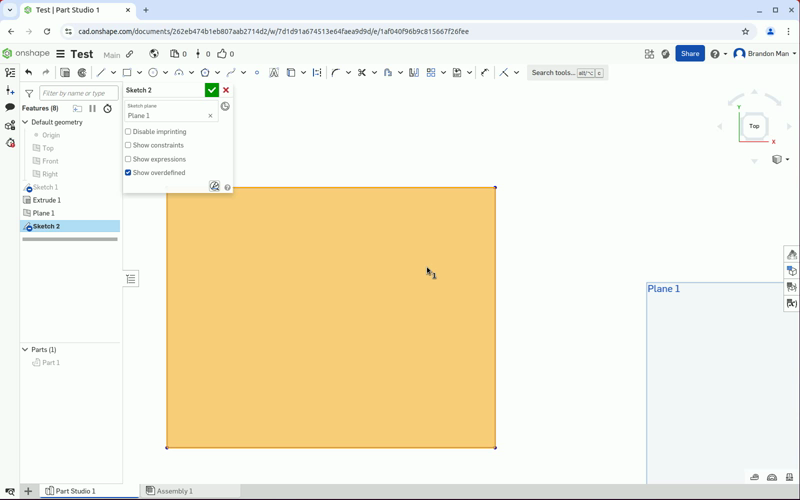
scroll(-6)
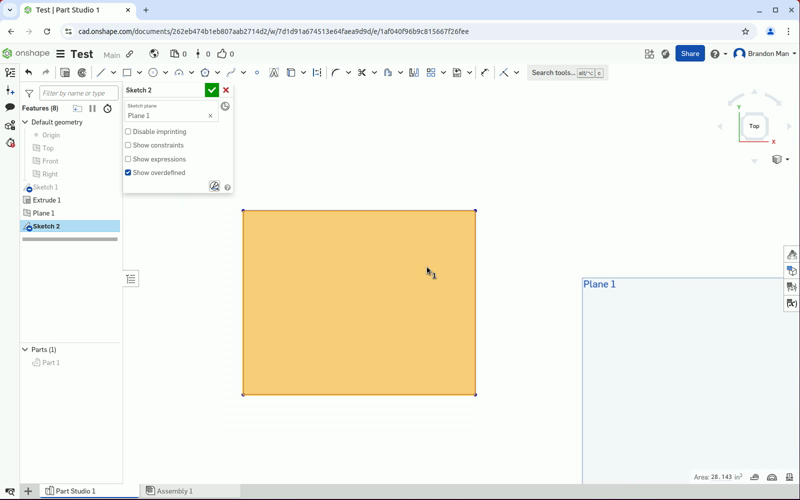
scroll(-6)
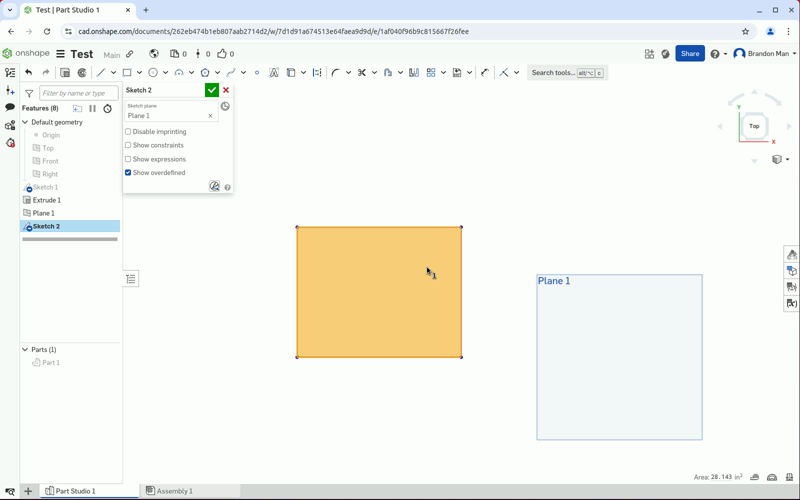
scroll(-6)
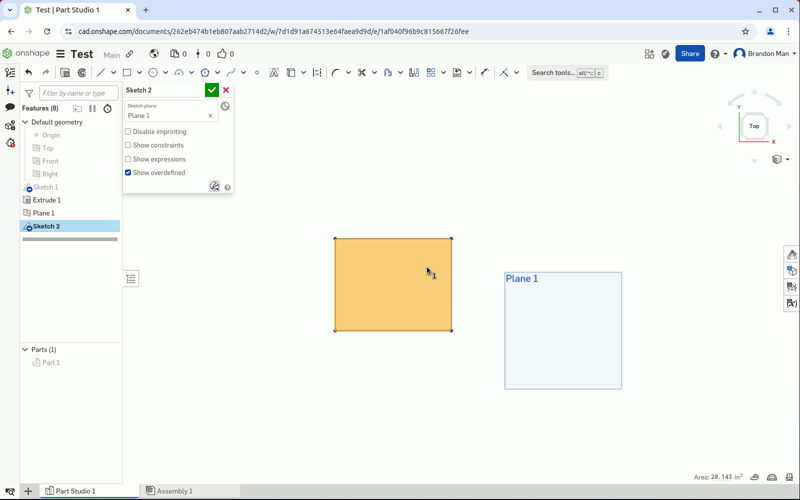
scroll(-6)
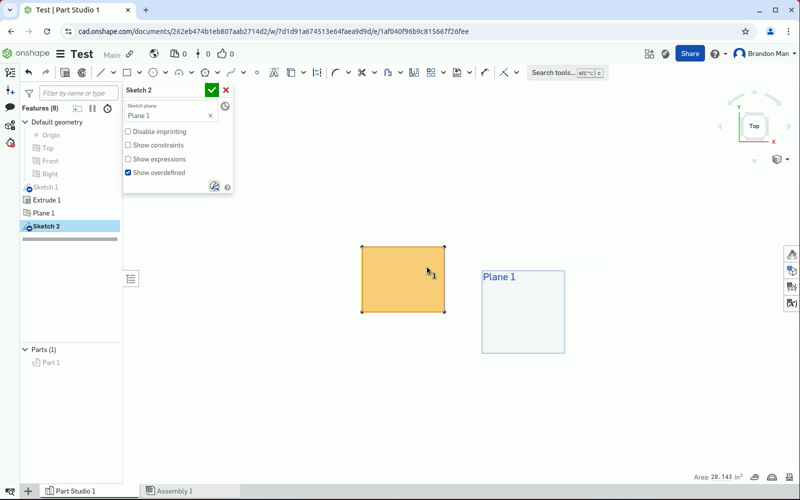
scroll(-6)
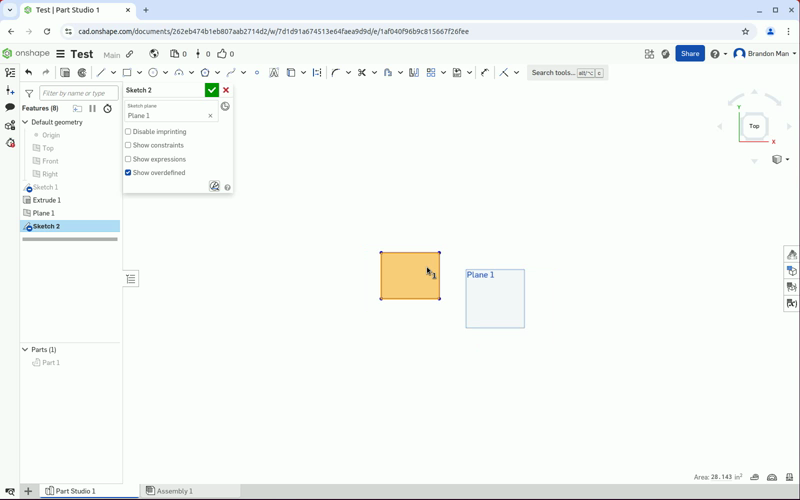
scroll(-6)
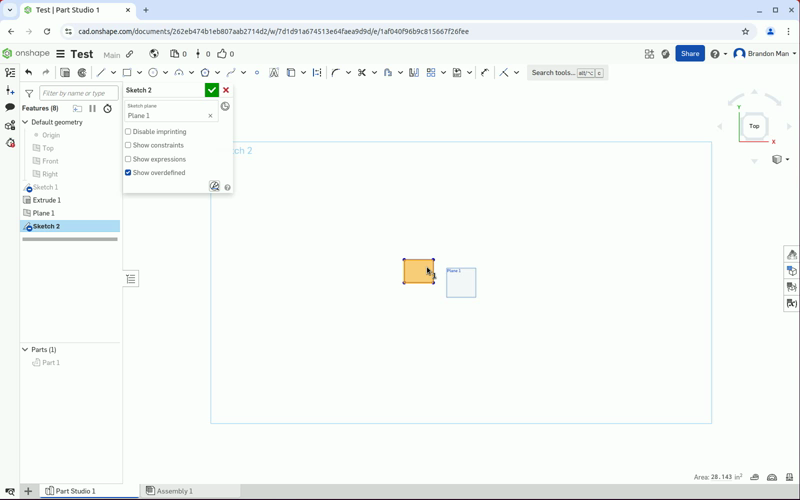
mouse_move(73, 352)
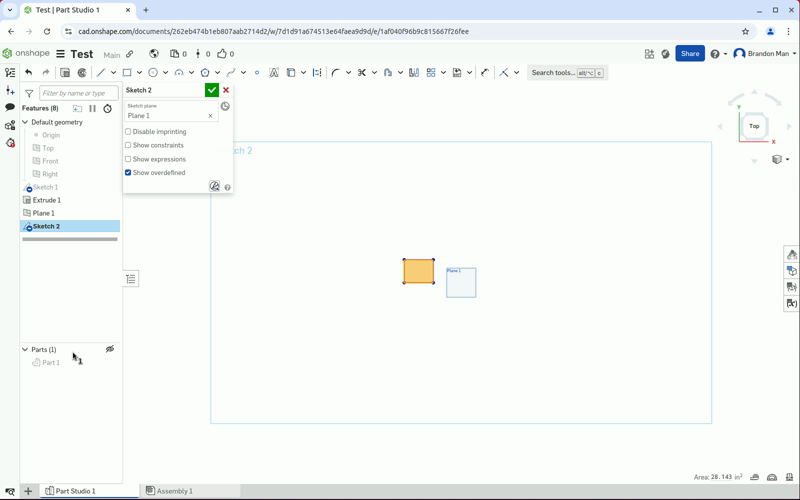
key(shift+y)
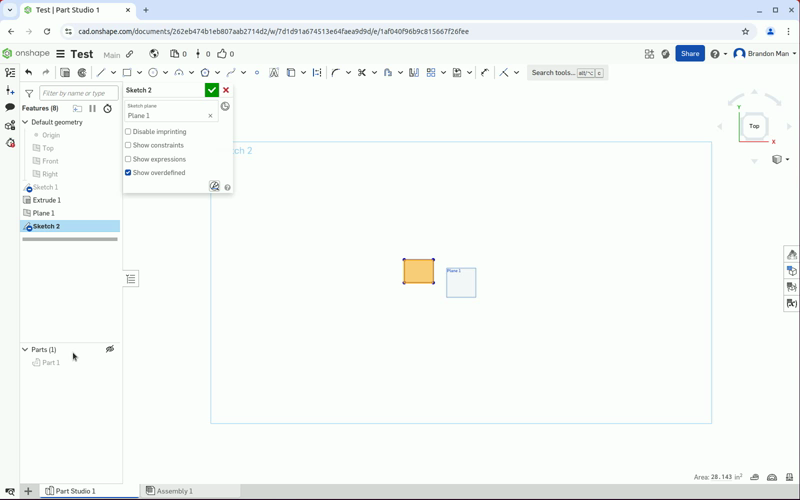
key(shift+e)
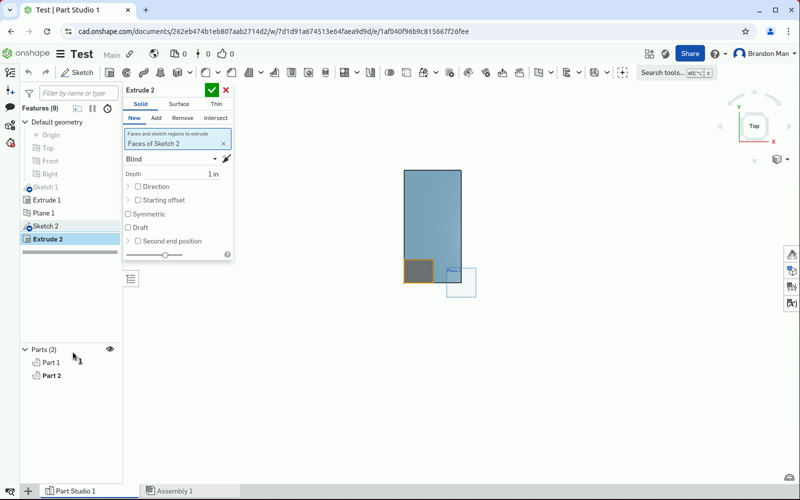
mouse_move(143, 106)
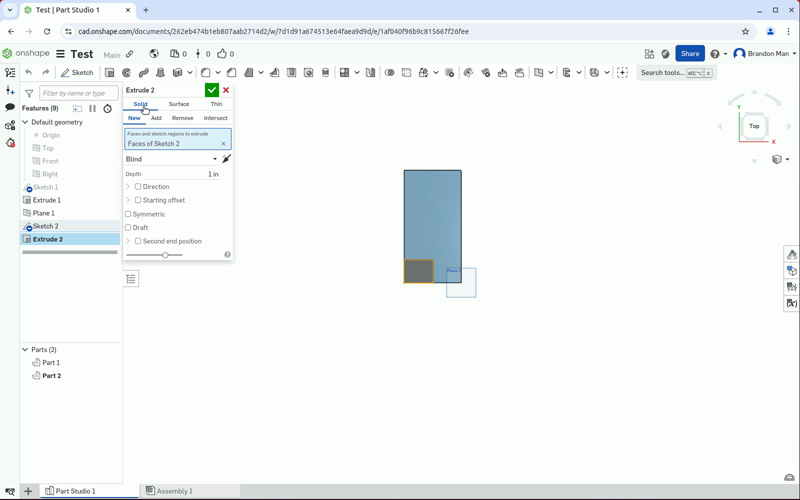
click(143, 106)
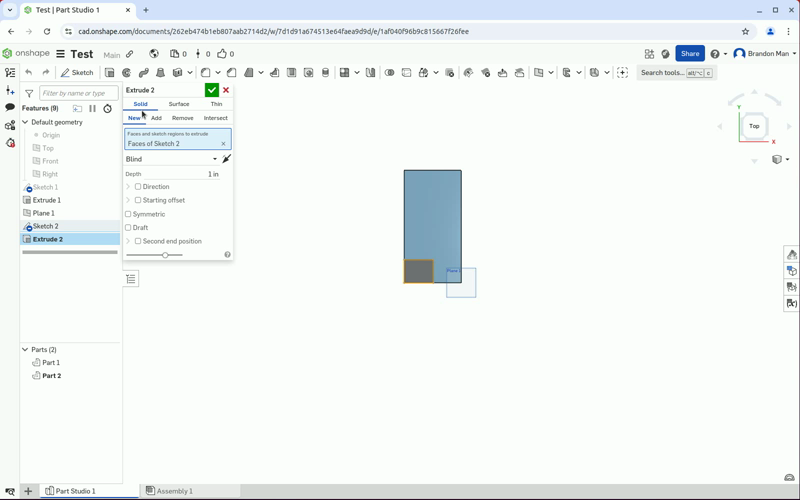
mouse_move(137, 120)
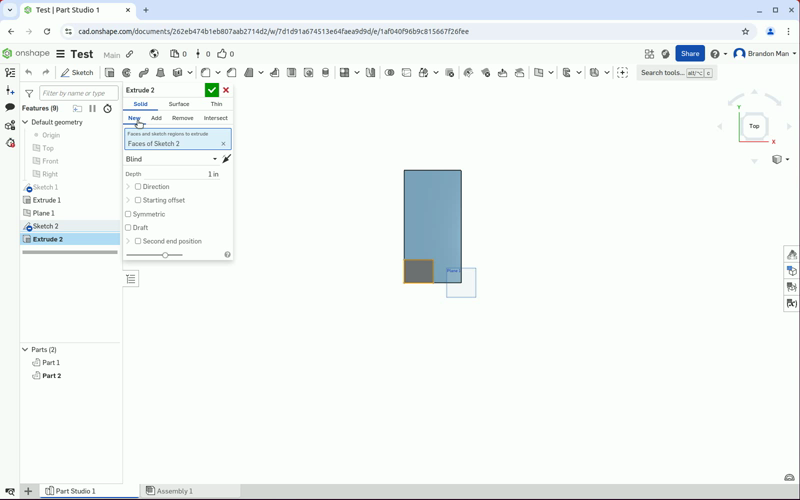
click(137, 120)
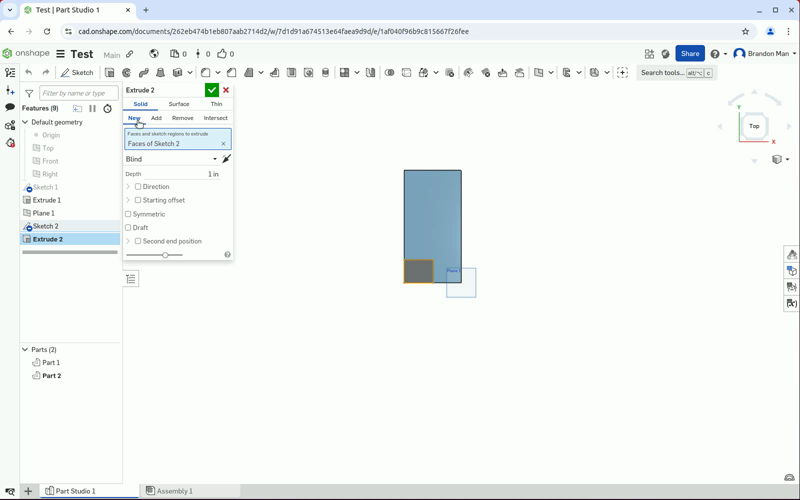
key(tab, 4)
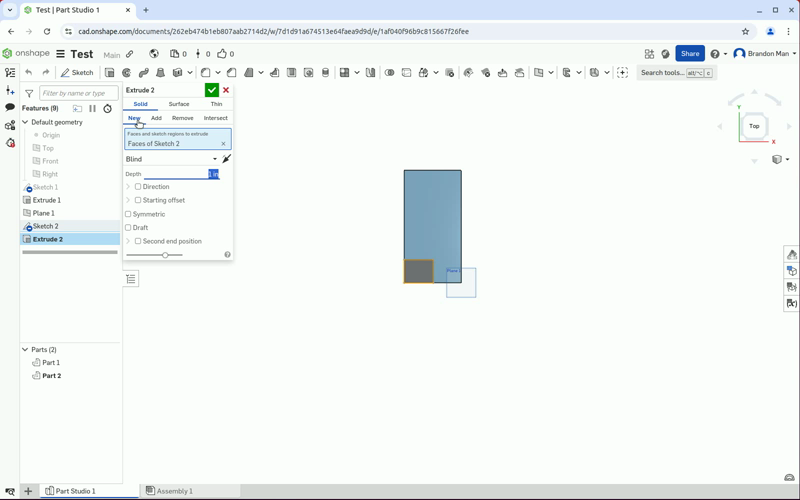
text(2.889)
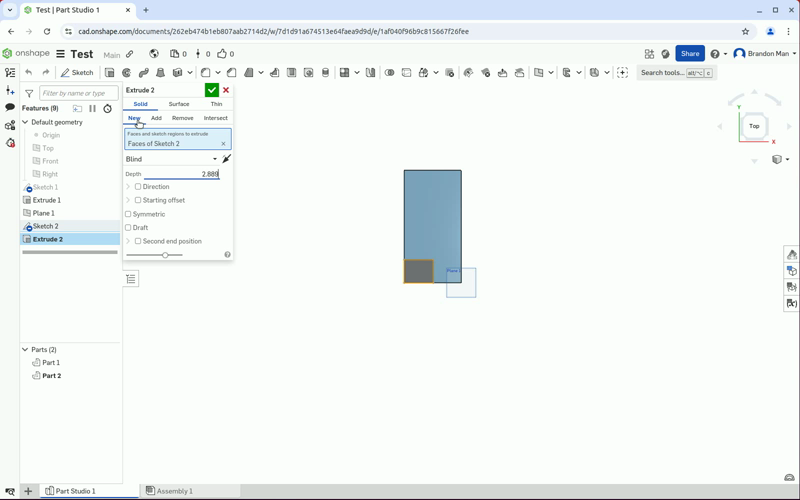
key(enter)
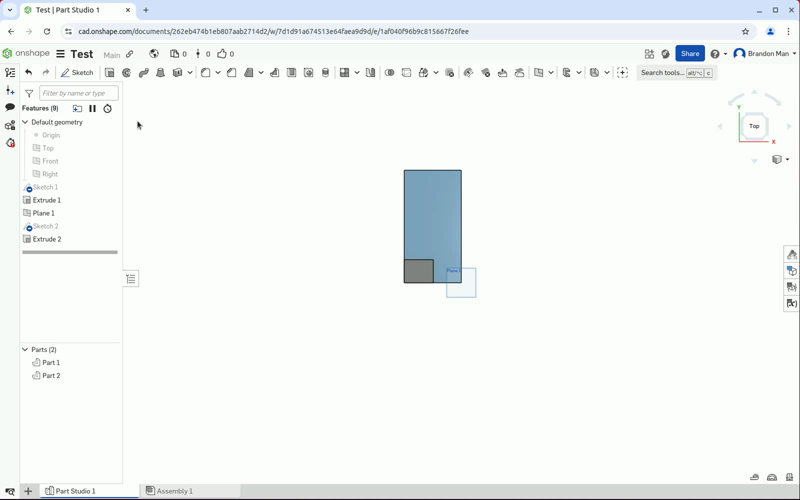
key(shift+h)
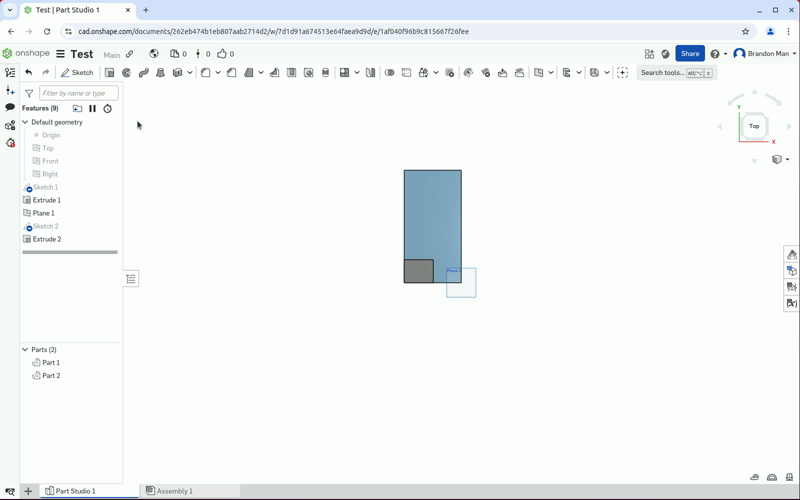
key(shift+h)
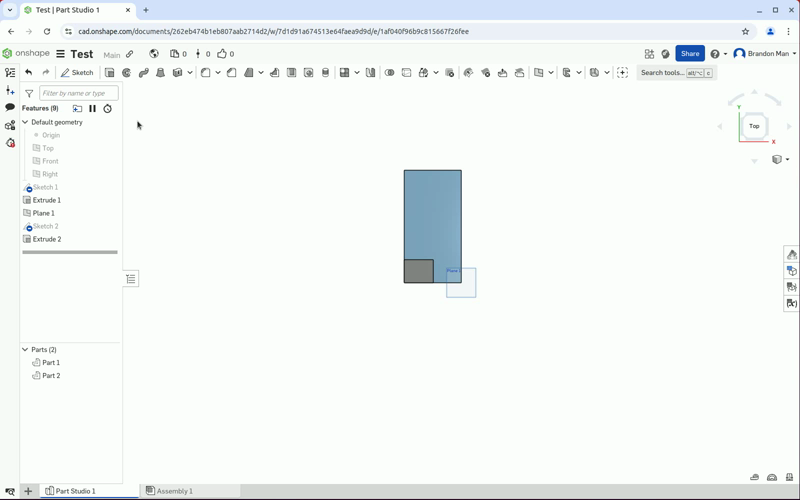
mouse_move(73, 189)
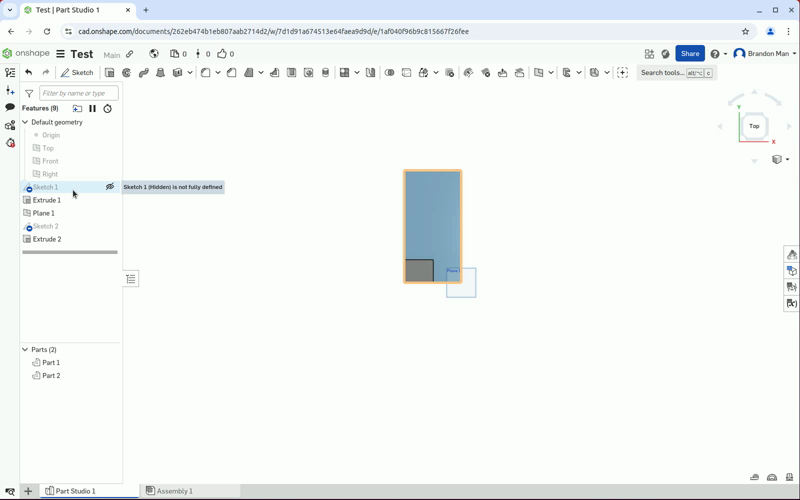
click(73, 189)
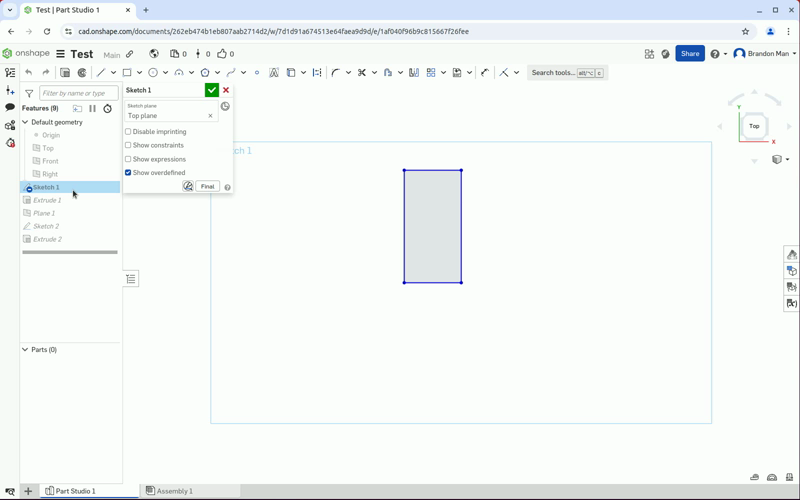
mouse_move(229, 92)
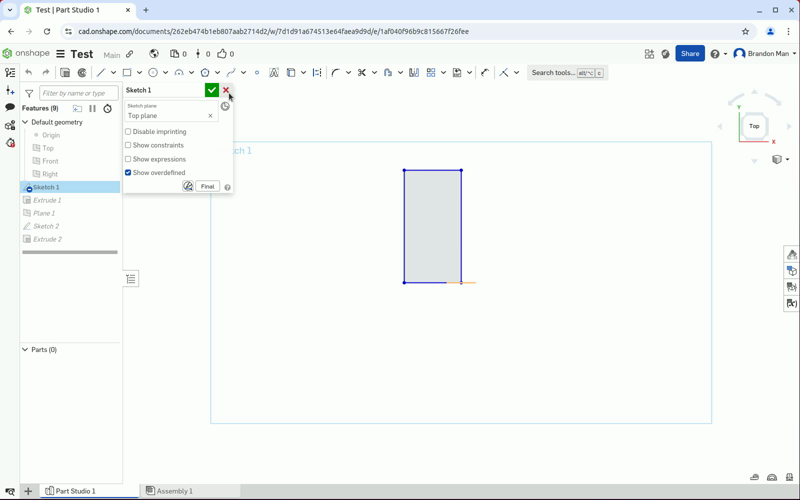
click(229, 92)
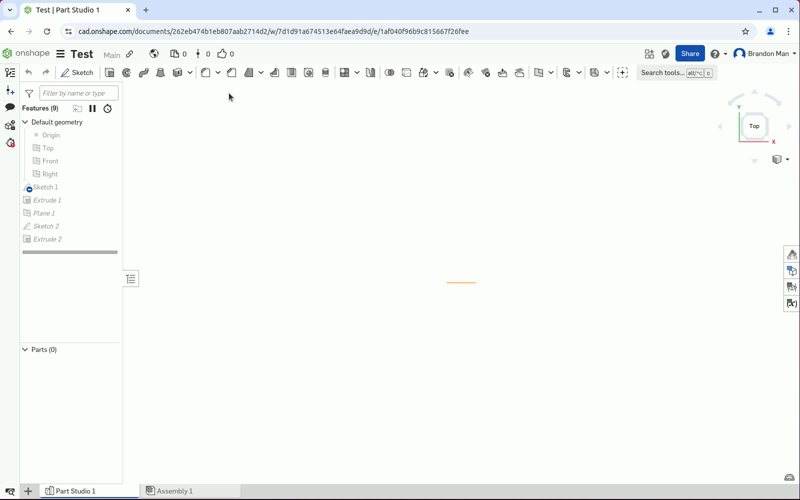
key(shift+s)
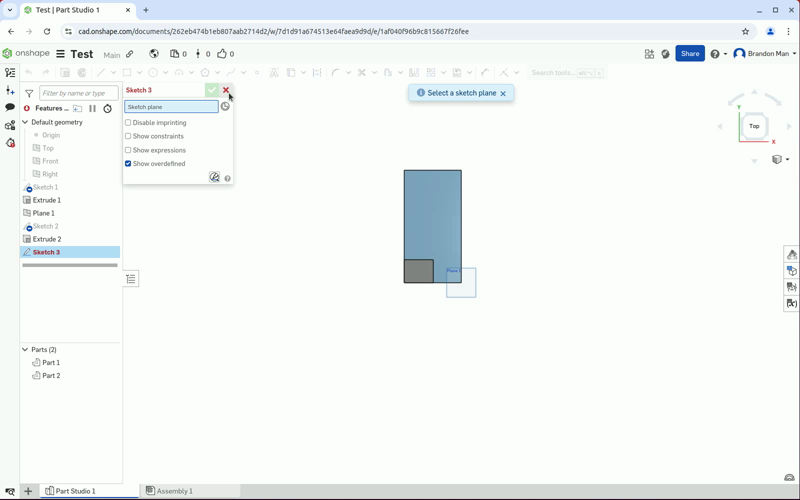
mouse_move(73, 215)
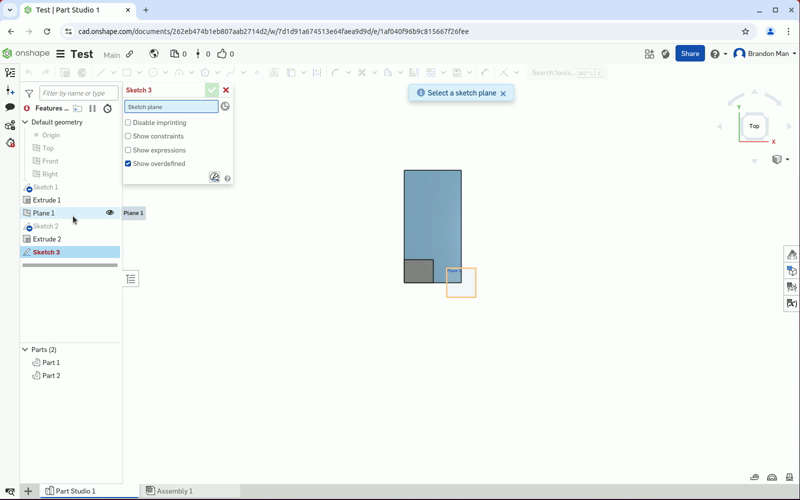
click(73, 215)
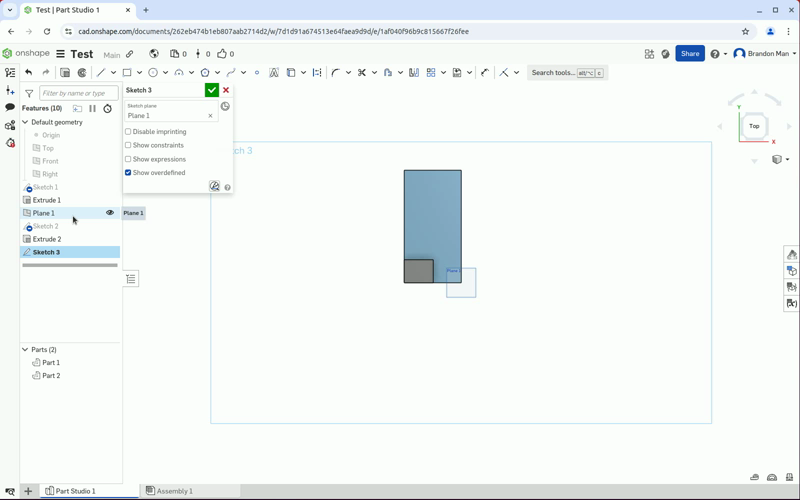
mouse_move(73, 352)
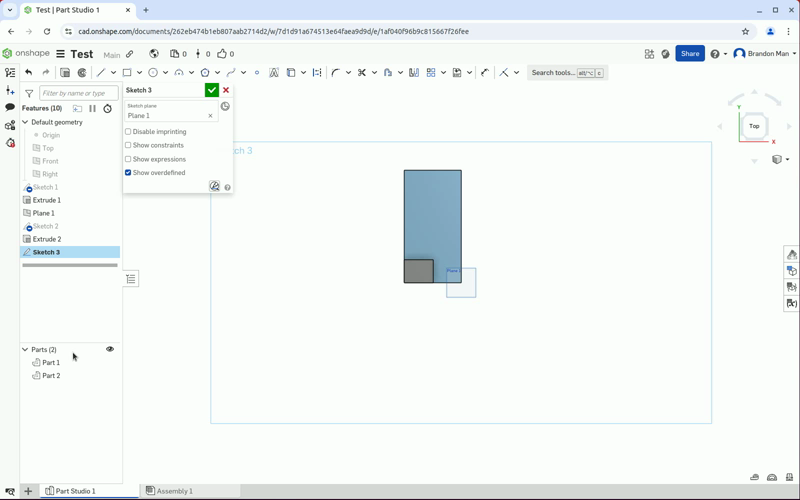
key(y)
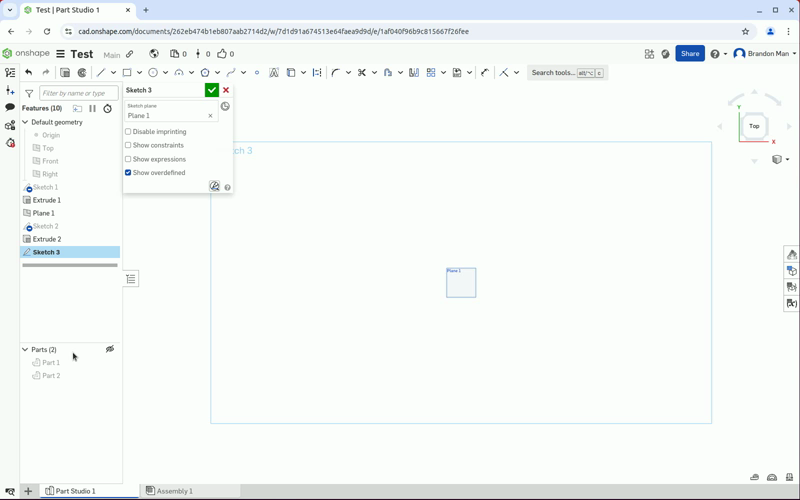
key(c)
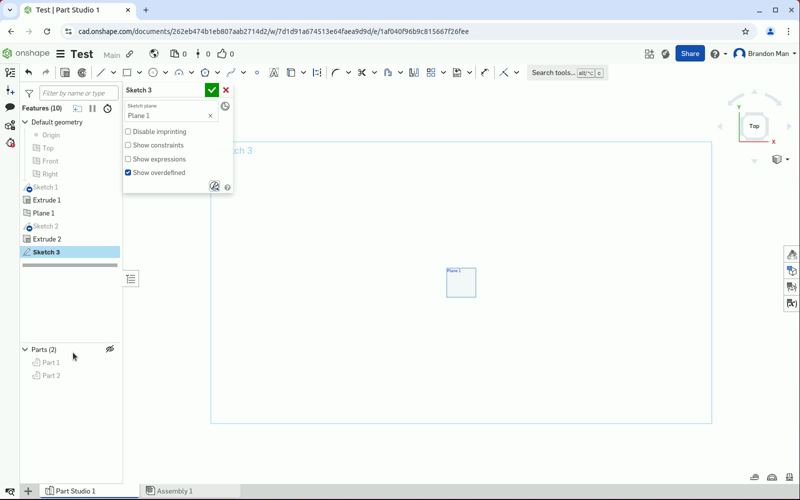
key_down(shift)
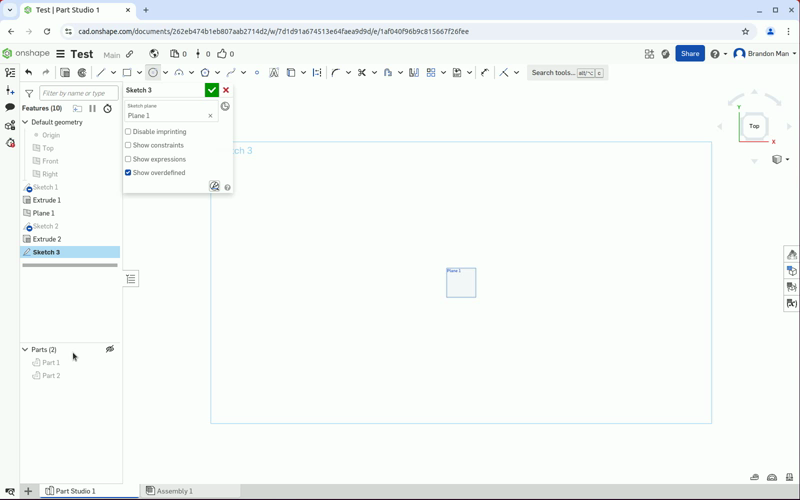
mouse_move(425, 186)
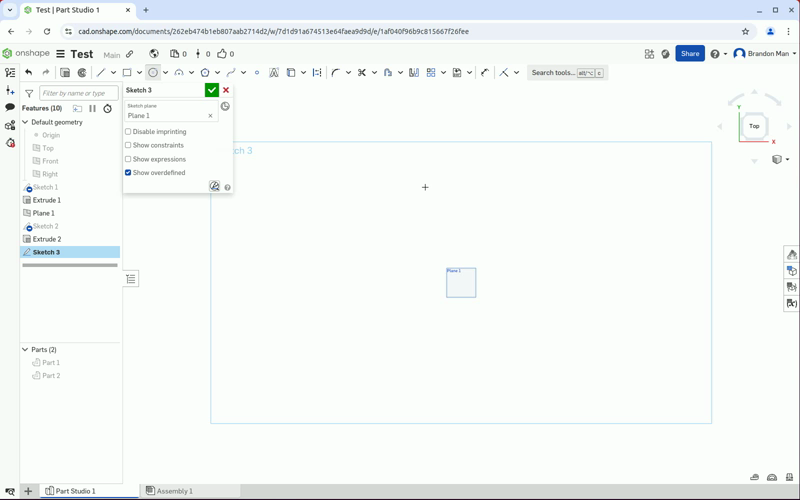
click(425, 186)
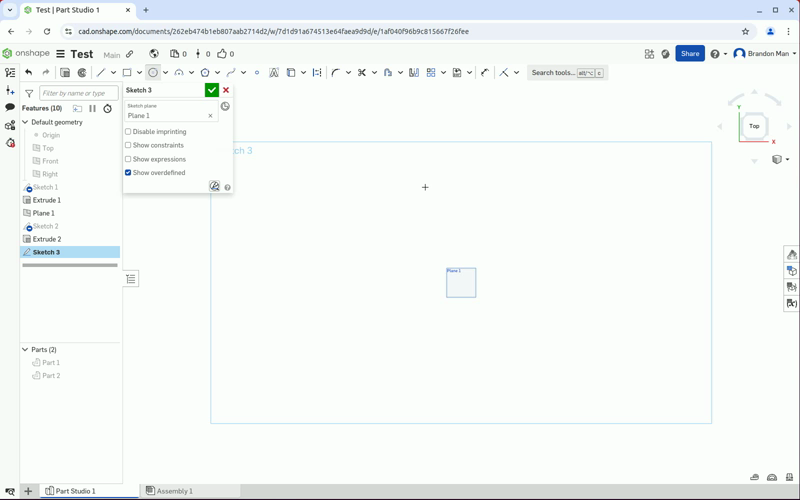
key_up(shift)
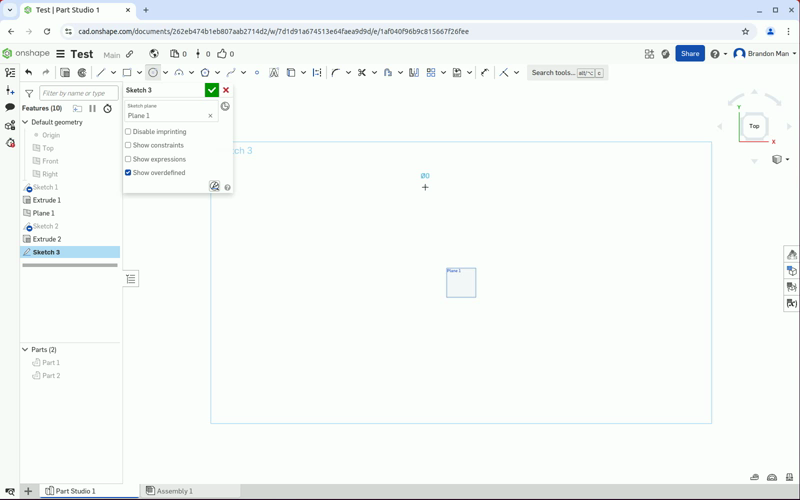
mouse_move(432, 186)
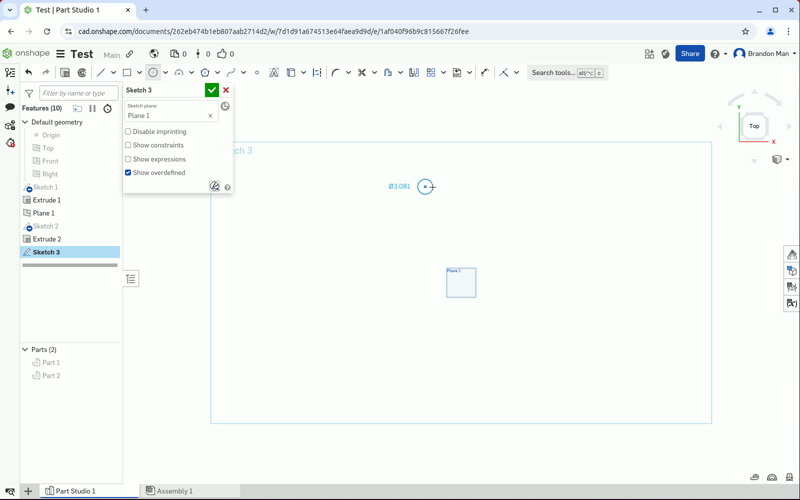
click(432, 186)
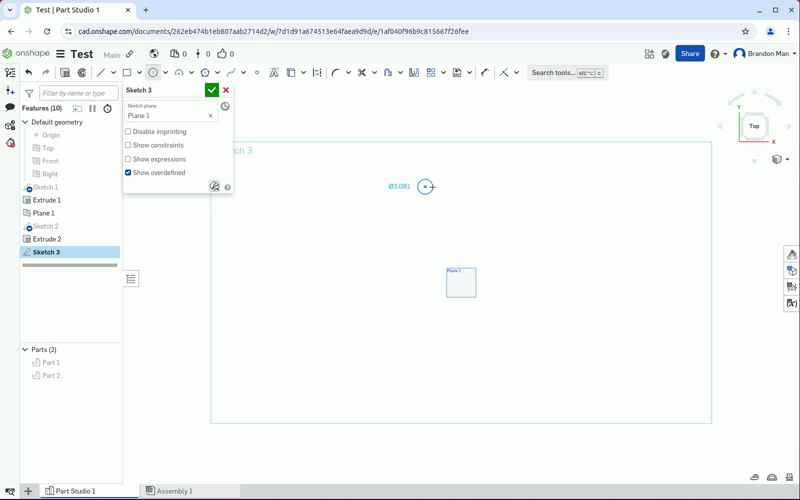
key(esc)
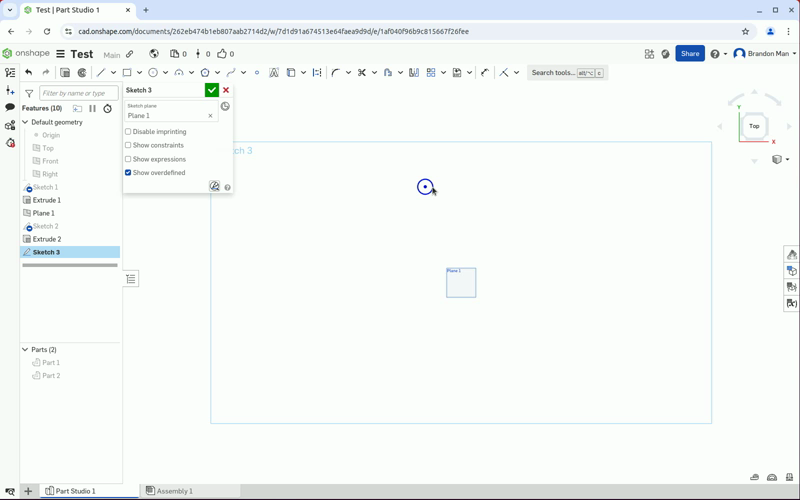
mouse_move(430, 183)
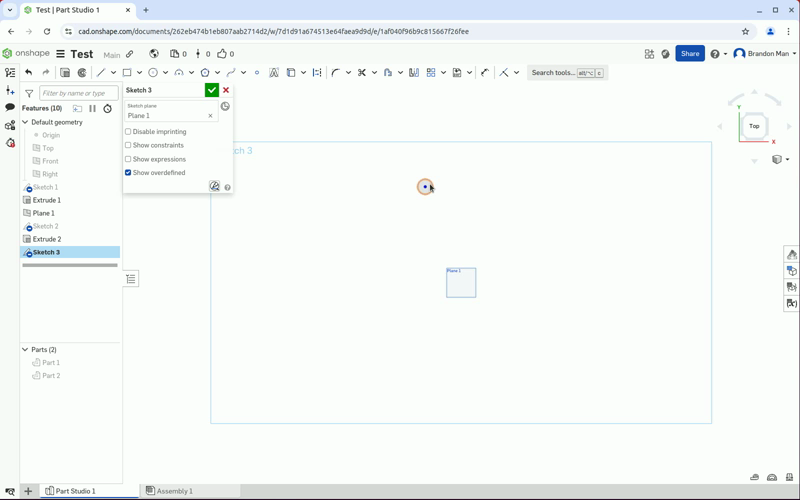
scroll(6)
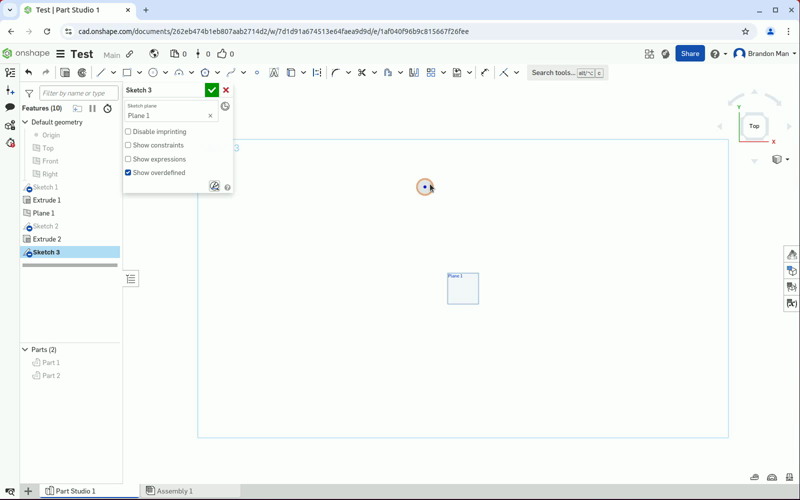
scroll(6)
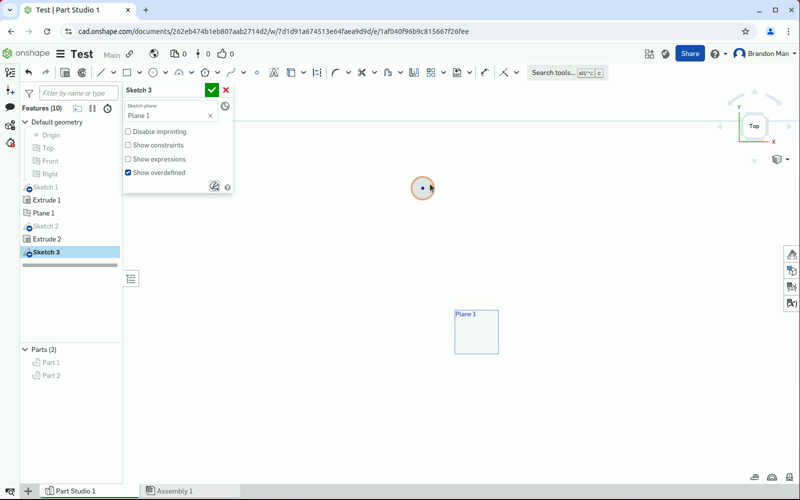
scroll(6)
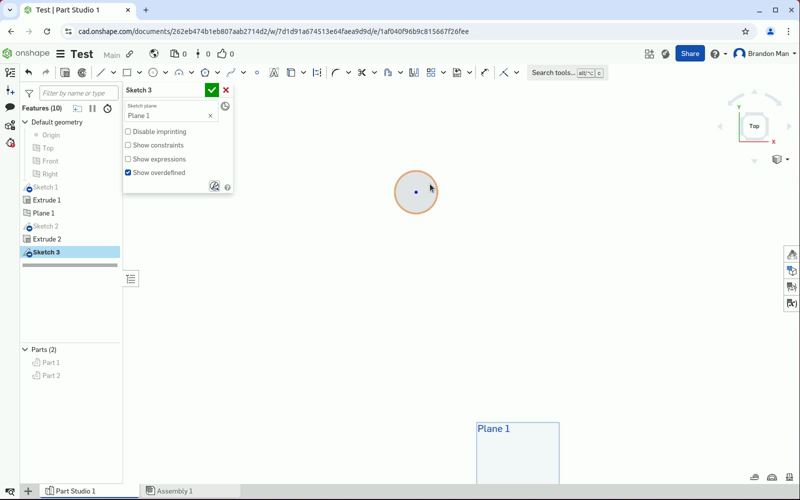
scroll(6)
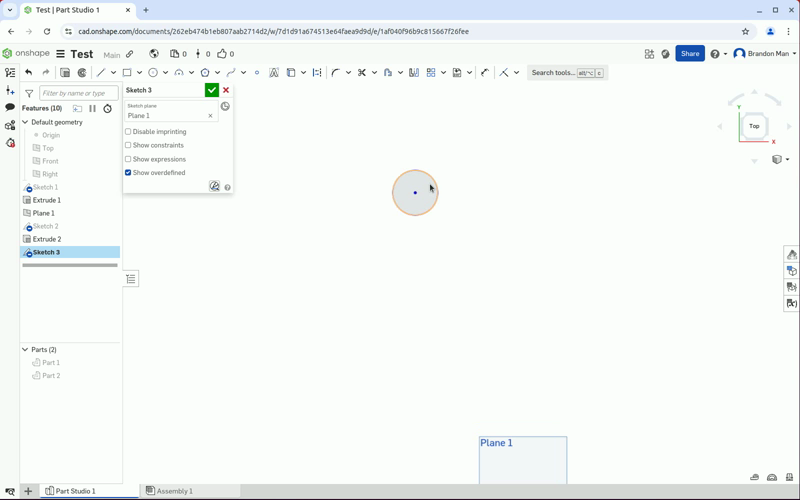
scroll(6)
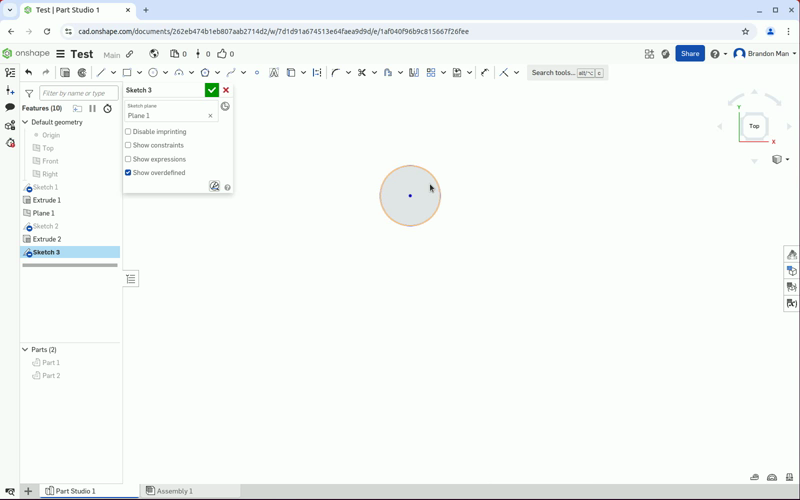
scroll(6)
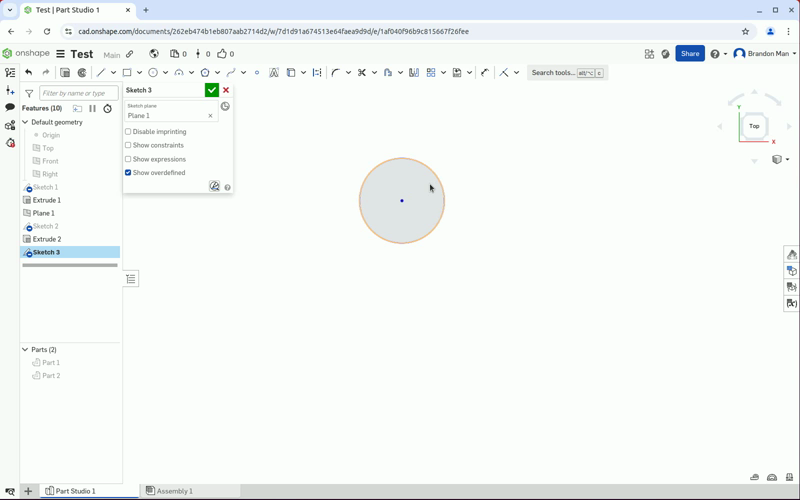
scroll(6)
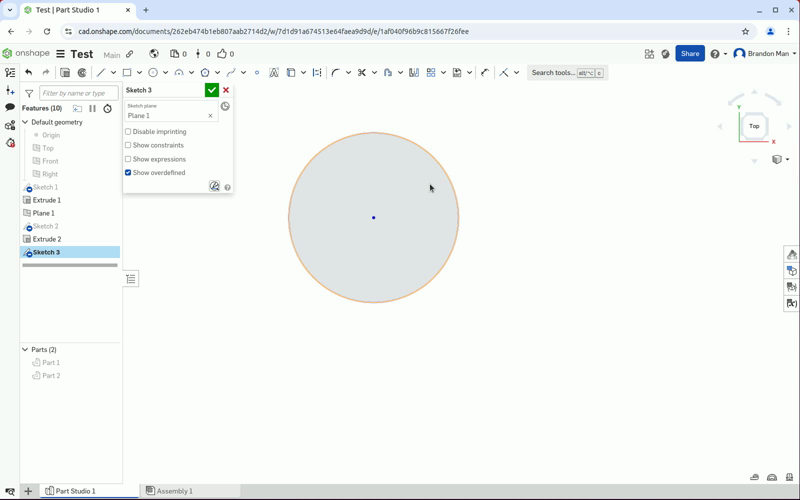
click(430, 183)
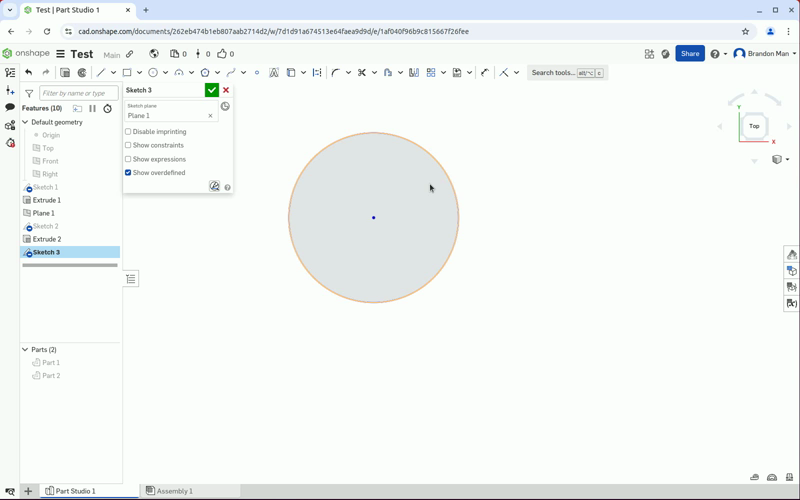
scroll(-6)
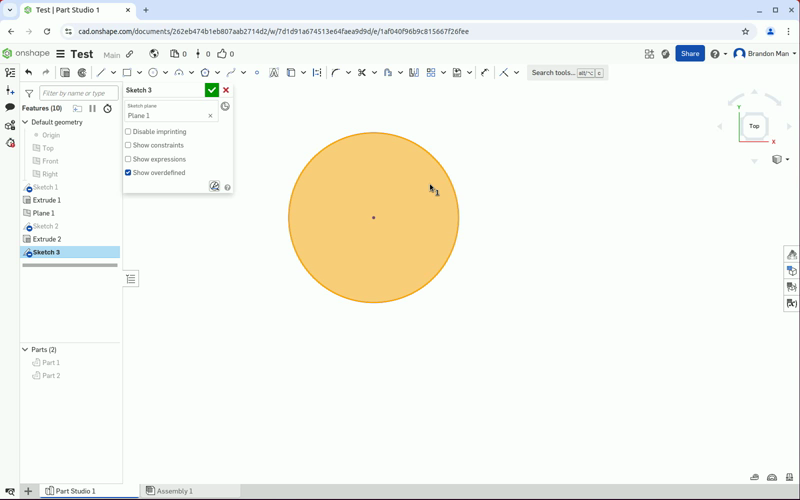
scroll(-6)
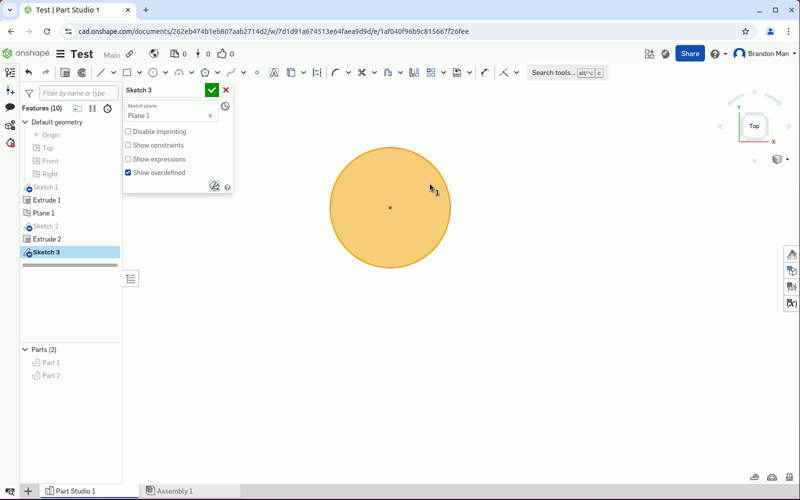
scroll(-6)
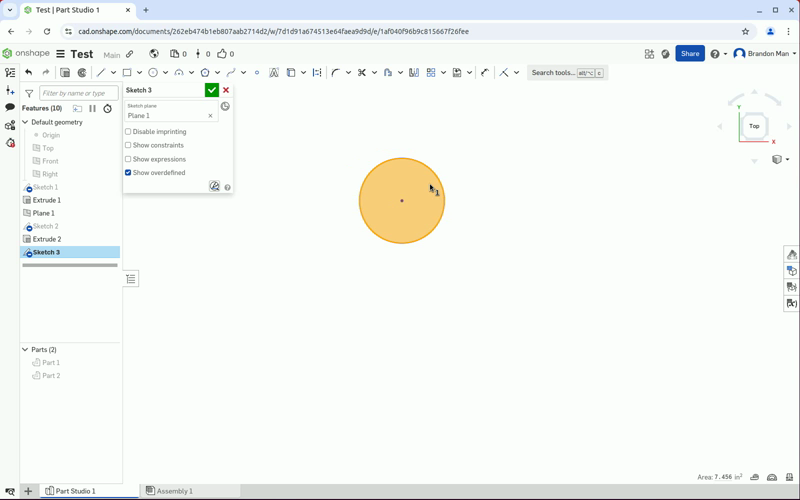
scroll(-6)
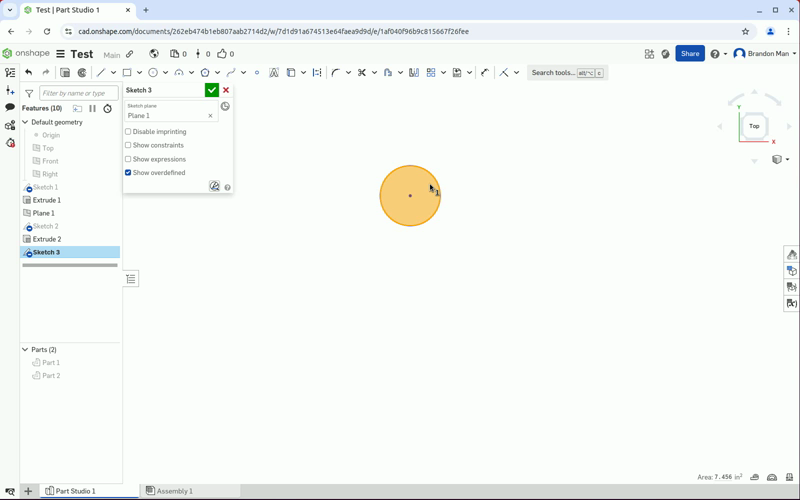
scroll(-6)
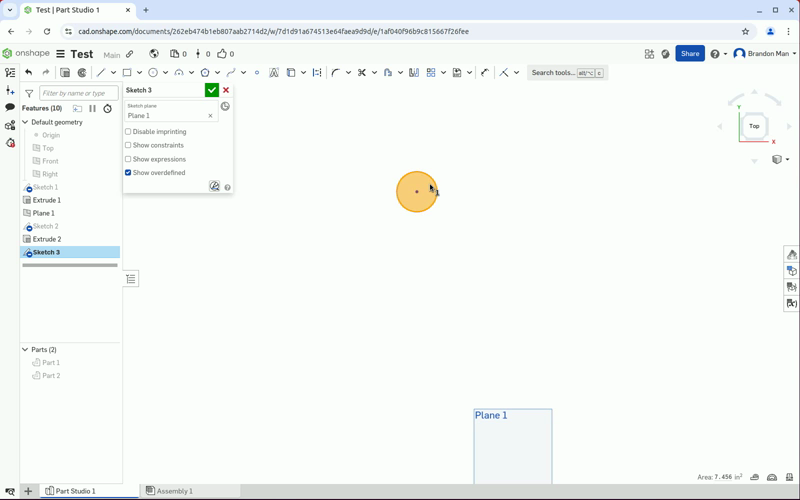
scroll(-6)
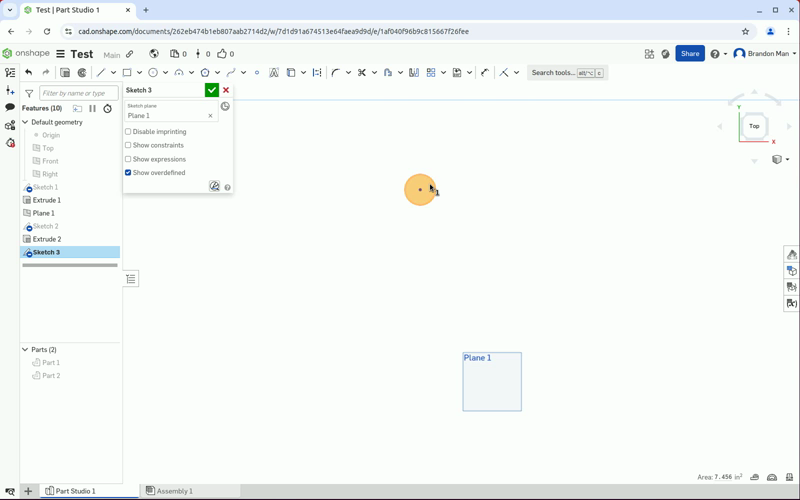
scroll(-6)
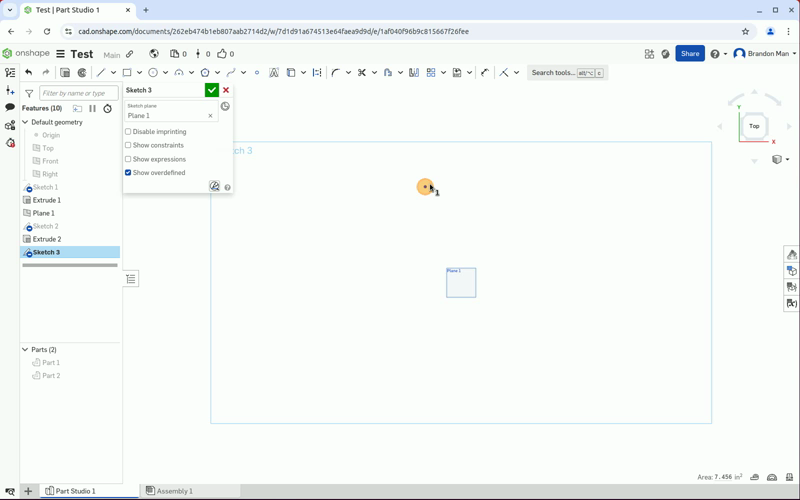
mouse_move(73, 352)
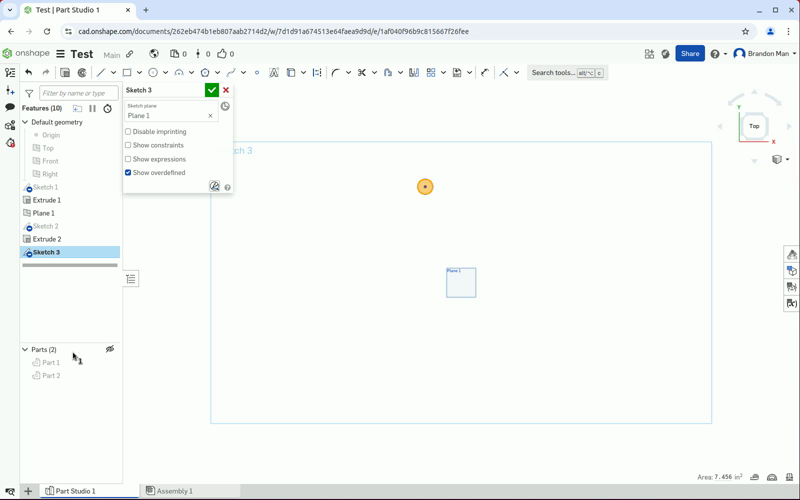
key(shift+y)
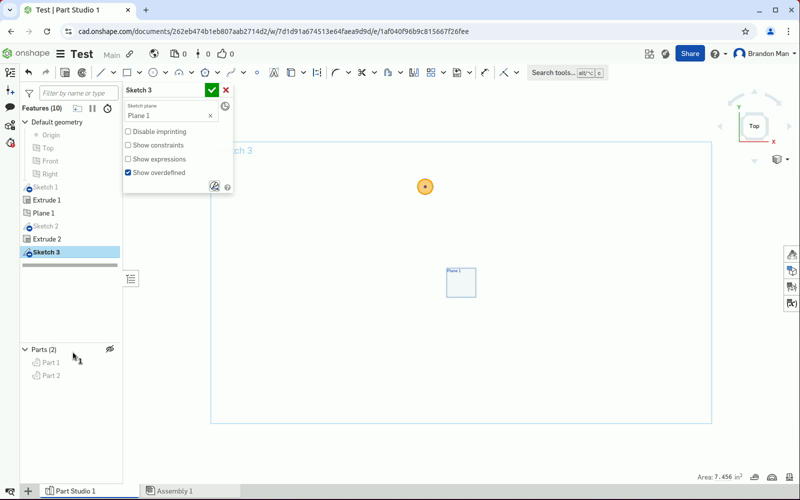
key(shift+e)
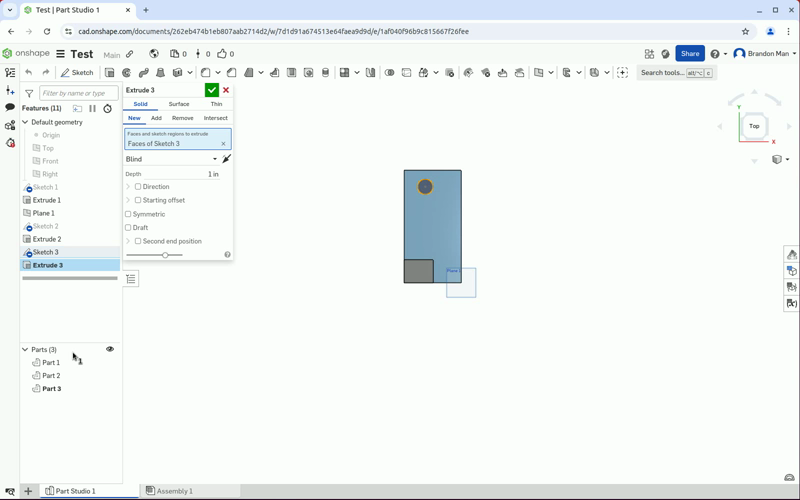
mouse_move(143, 106)
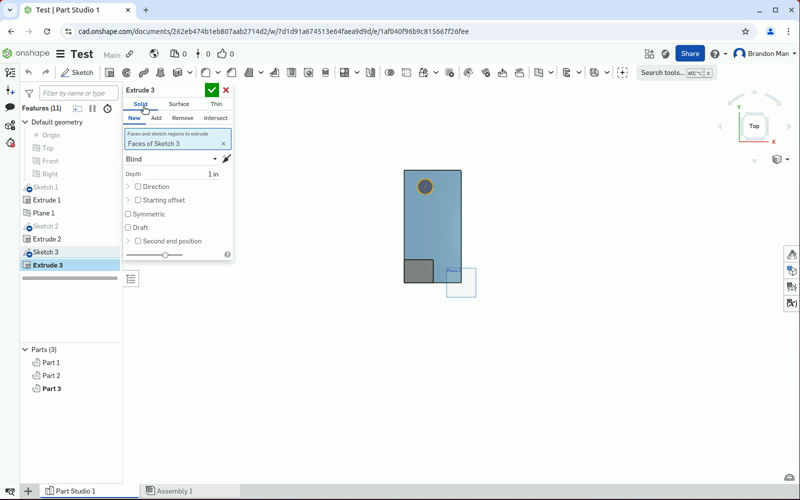
click(143, 106)
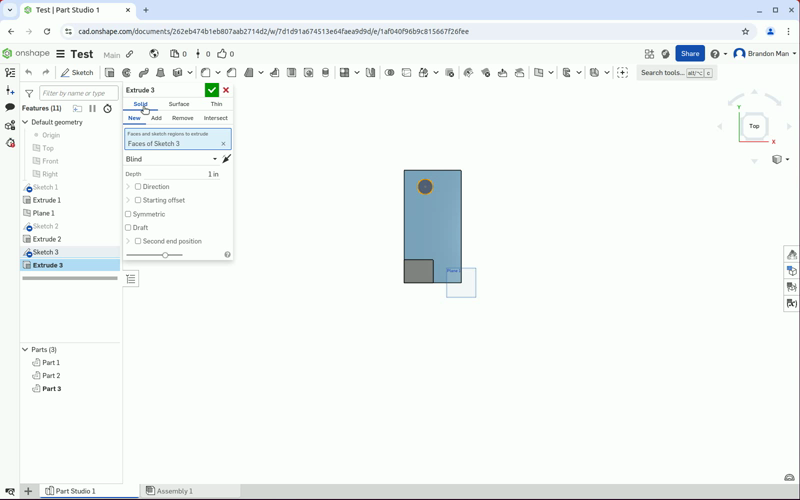
mouse_move(186, 120)
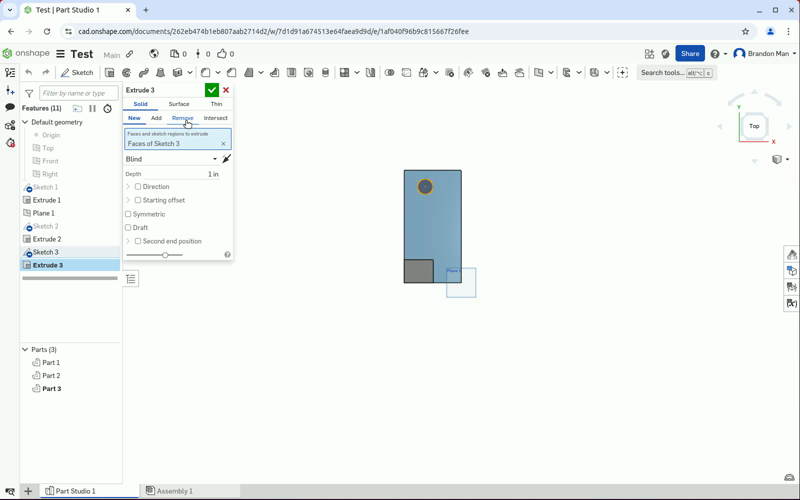
click(186, 120)
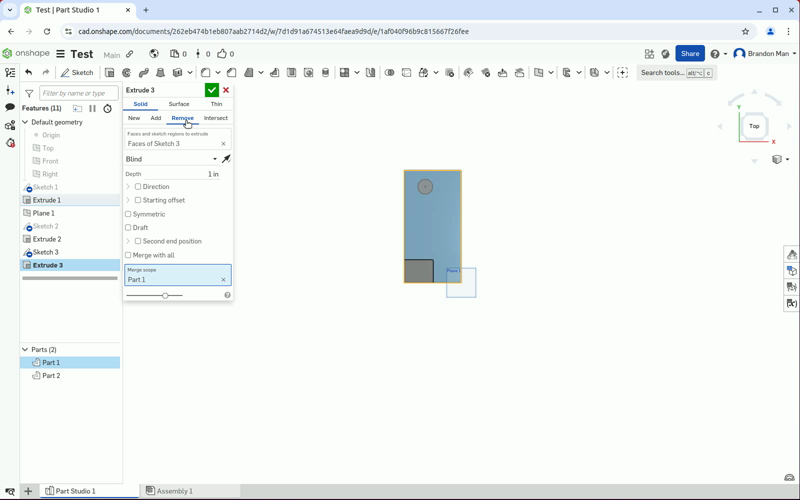
key(tab, 4)
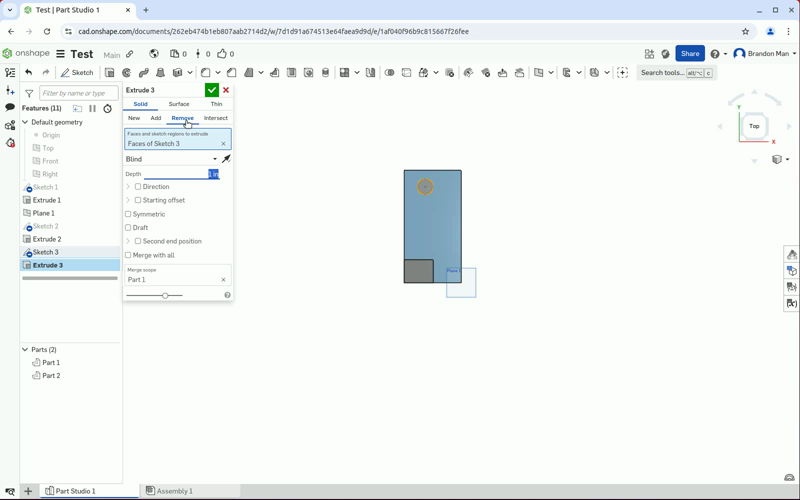
text(2.889)
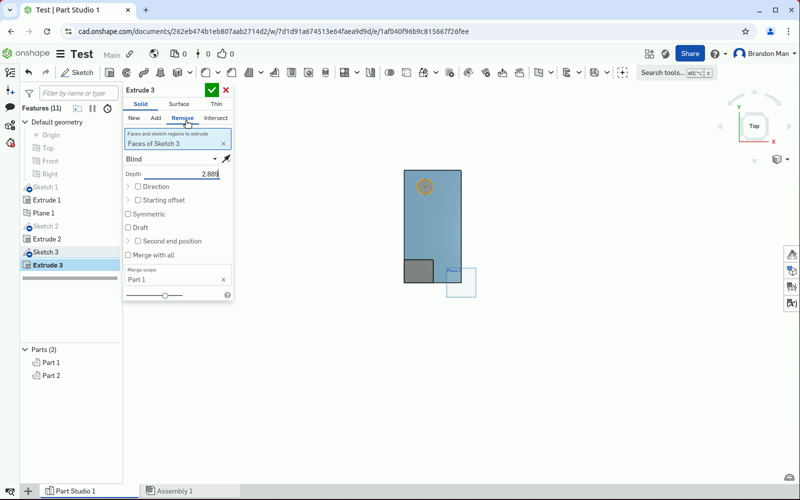
key(tab, 6)
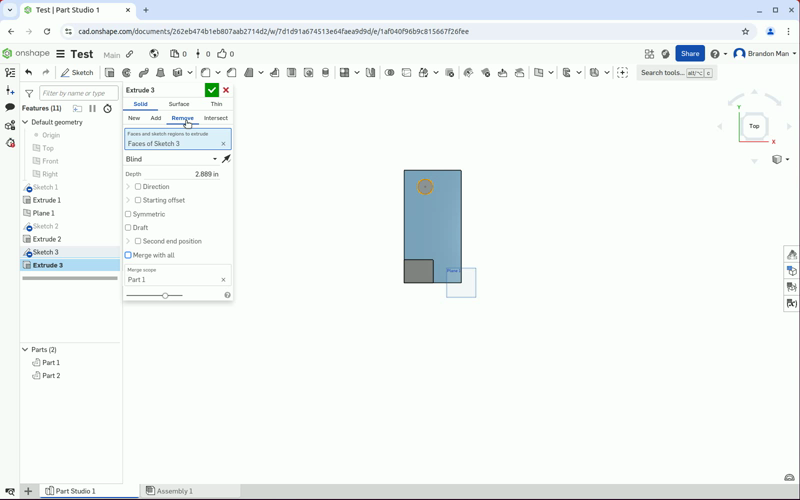
key(space)
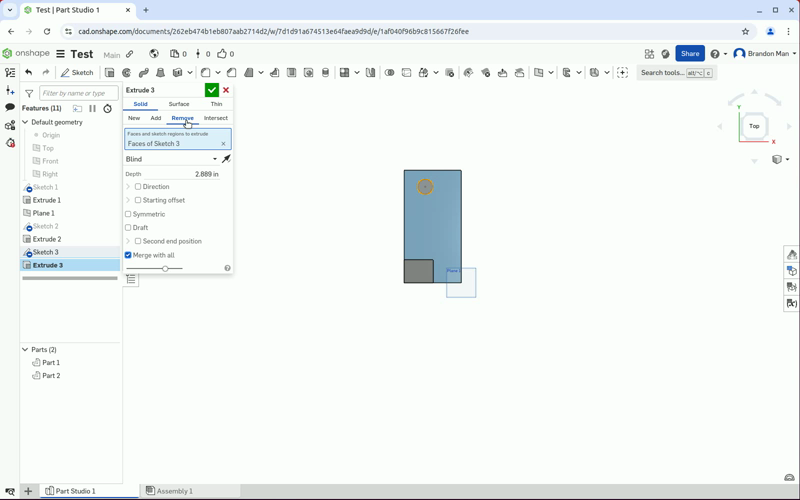
key(enter)
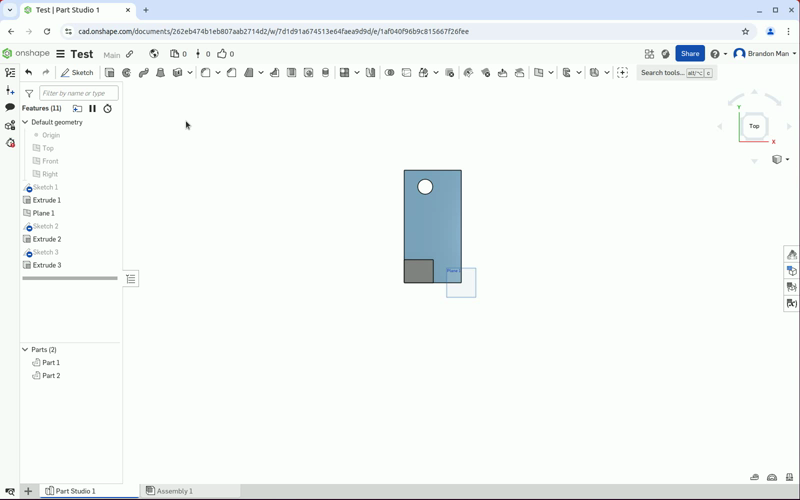
key(shift+h)
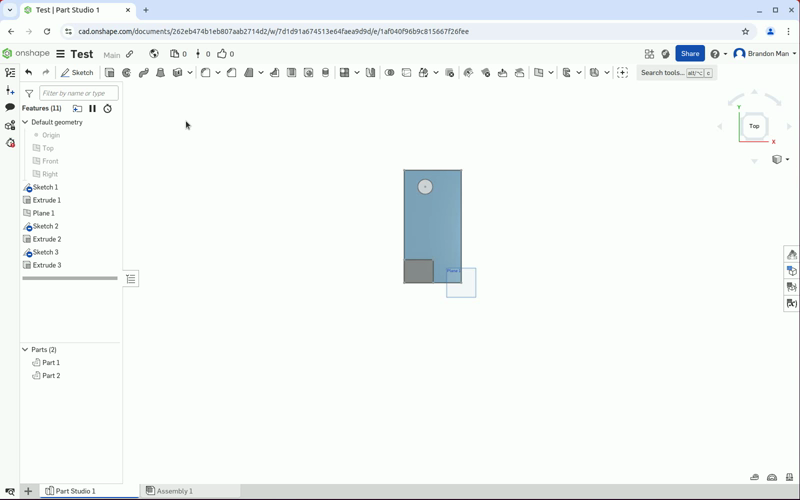
key(shift+h)
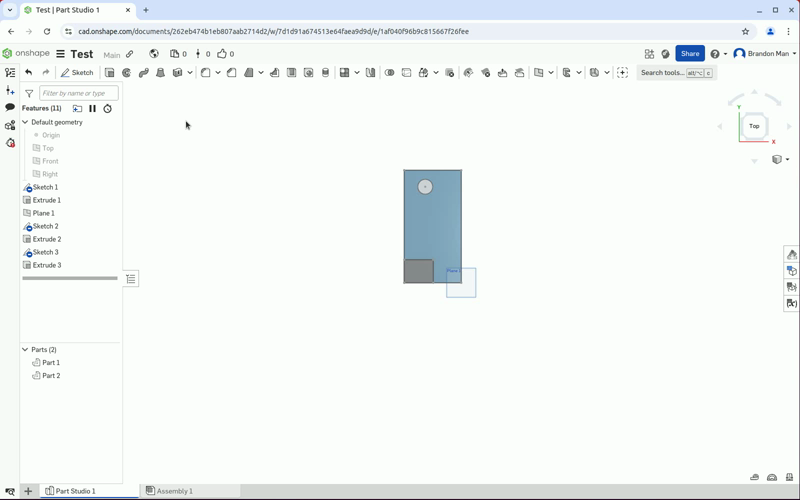
key(shift+7)
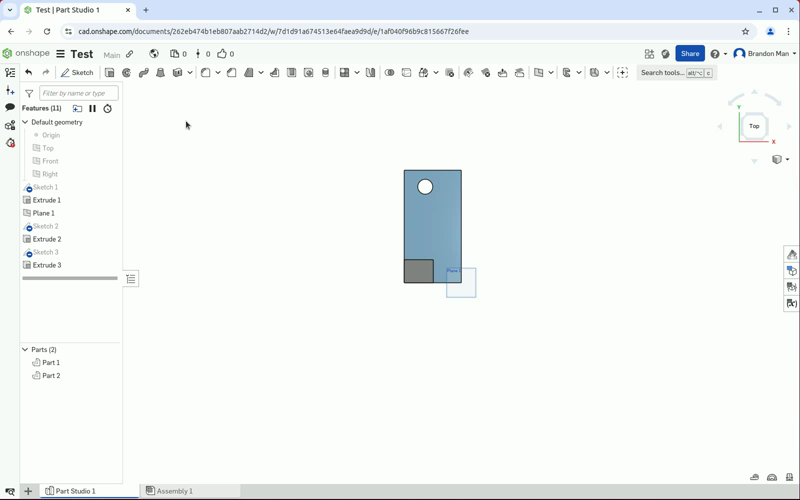
key(up, 3)
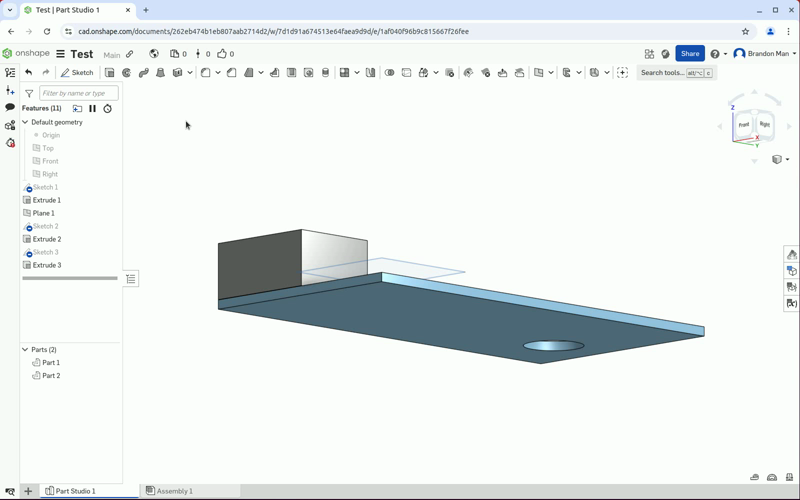
key(left, 3)
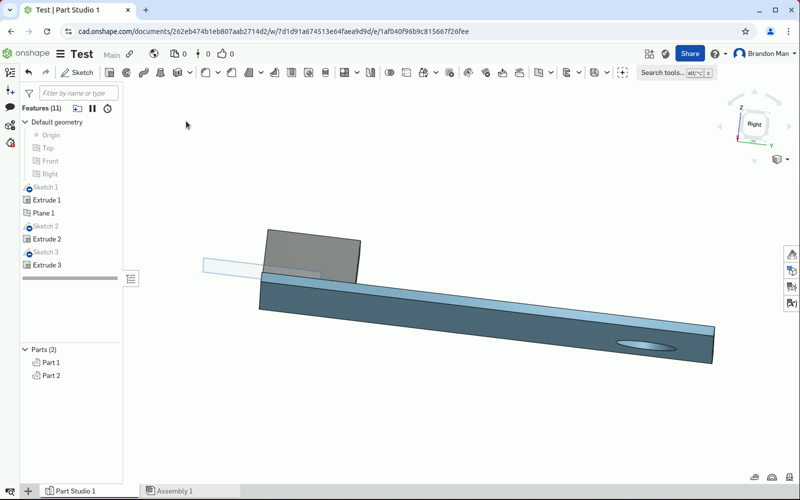
key(right, 3)
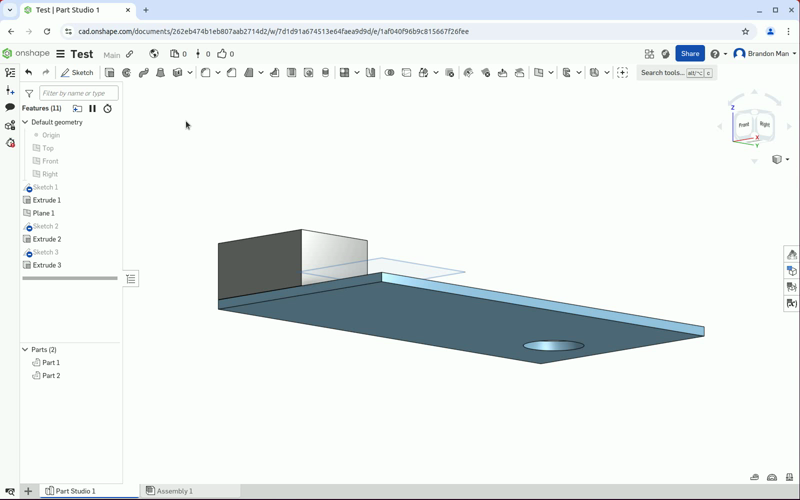
key(down, 3)
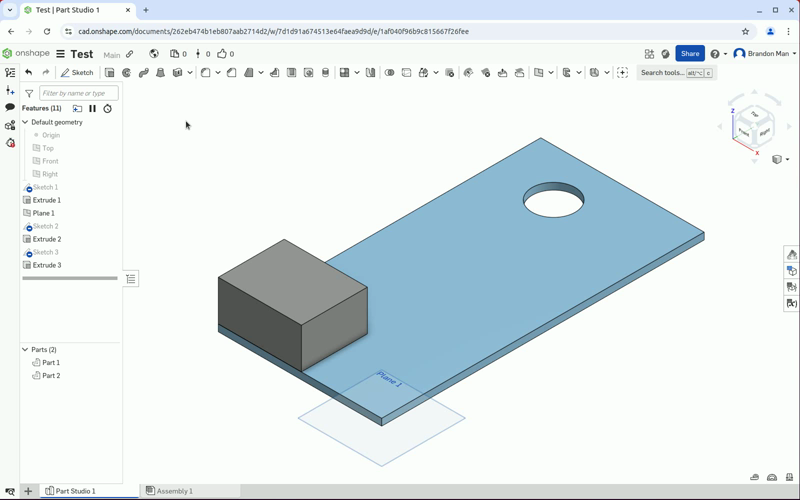
mouse_move(73, 189)
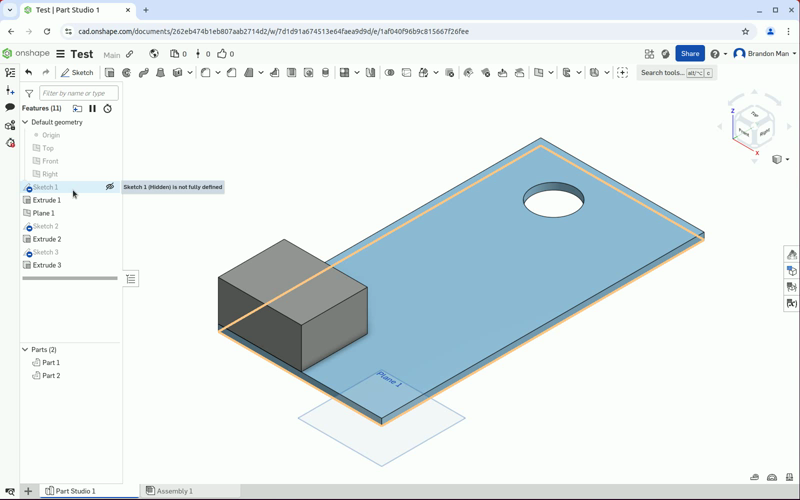
click(73, 189)